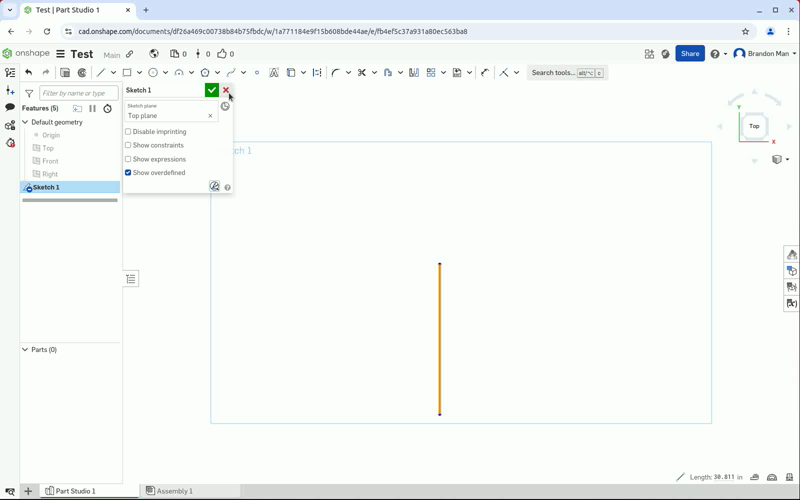
key(shift+h)
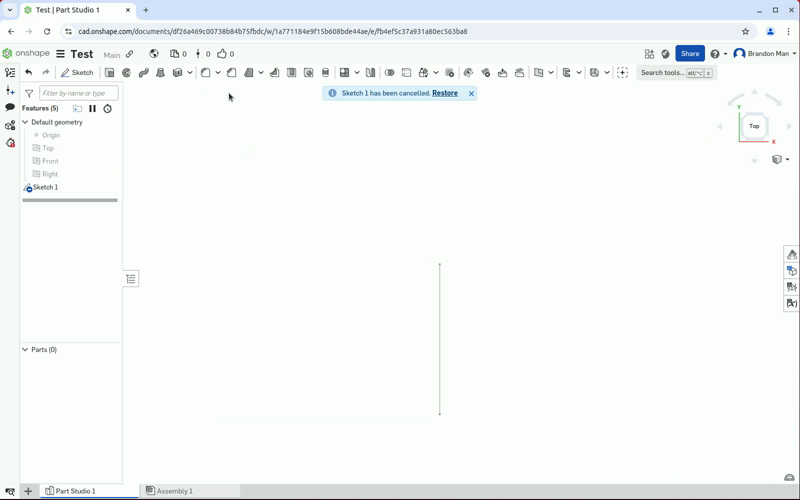
key(shift+s)
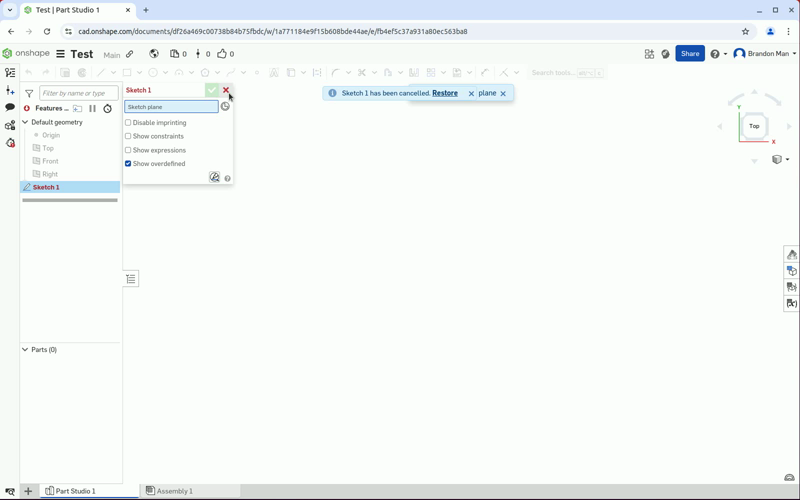
mouse_move(73, 150)
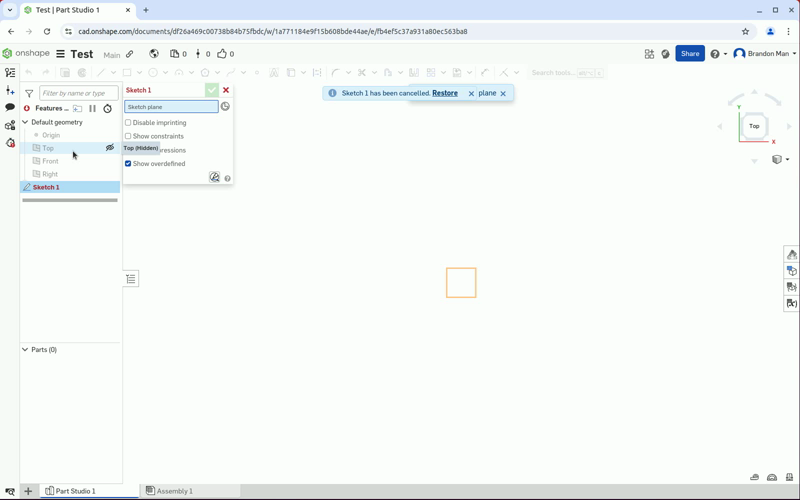
click(73, 150)
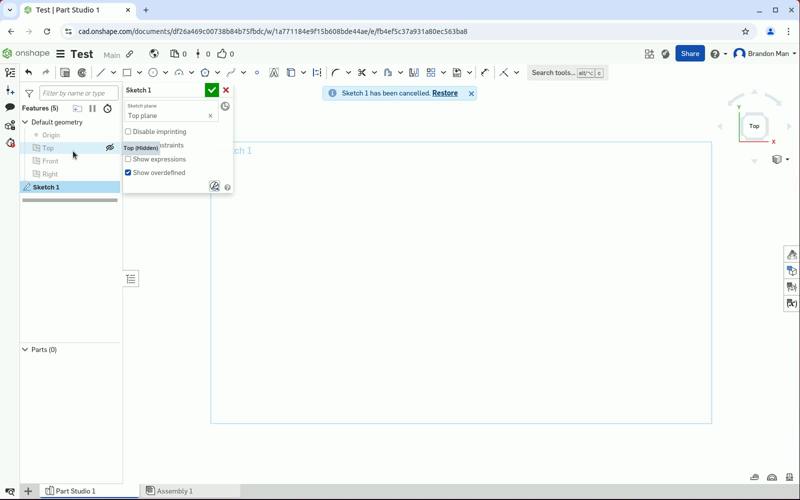
mouse_move(73, 352)
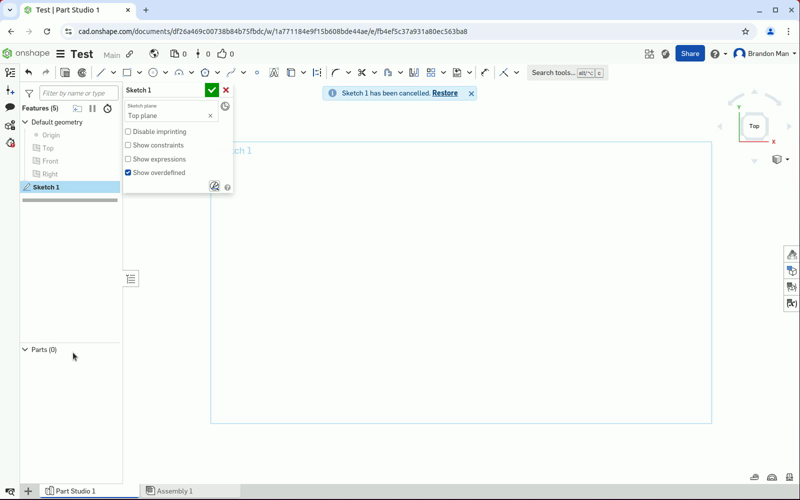
key(y)
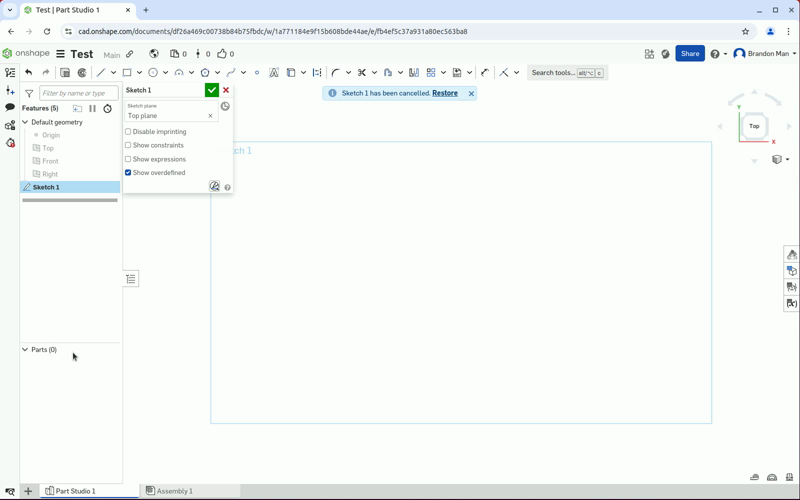
key(l)
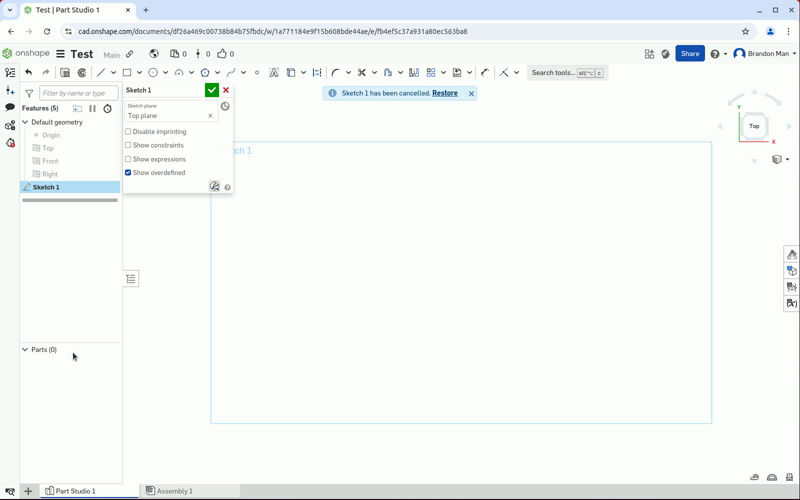
key_down(shift)
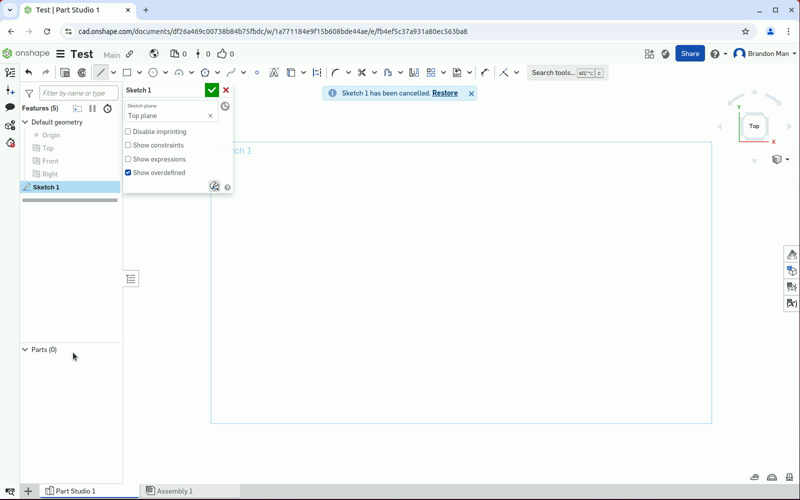
mouse_move(460, 282)
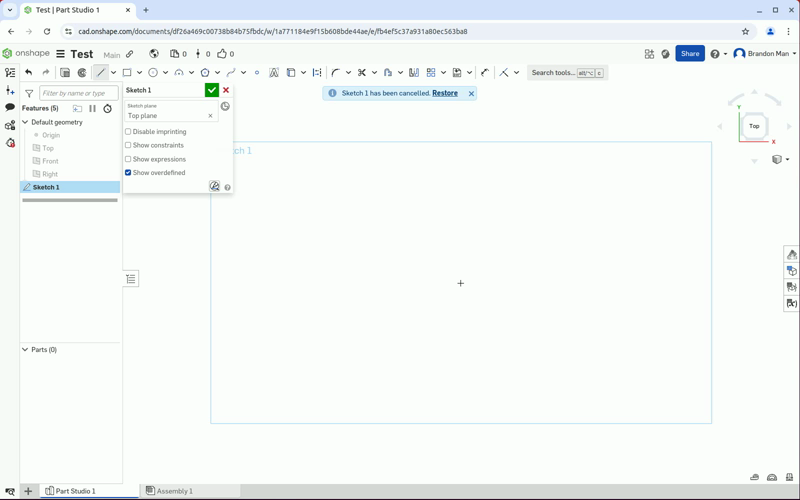
click(460, 282)
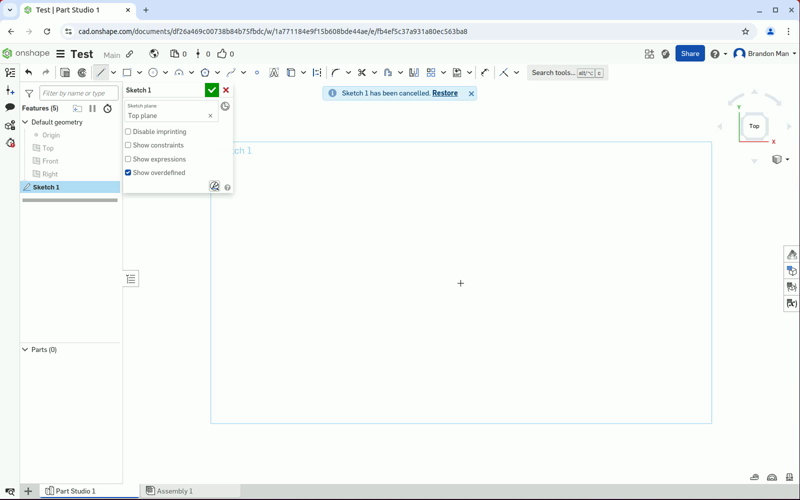
key_up(shift)
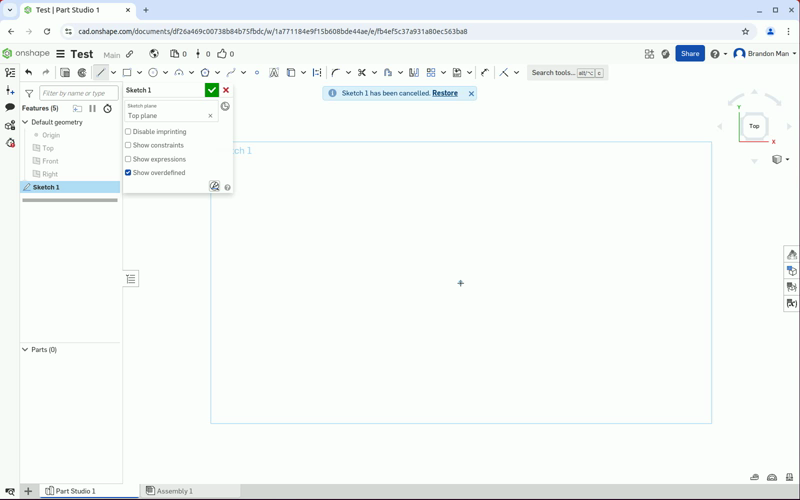
key_down(shift)
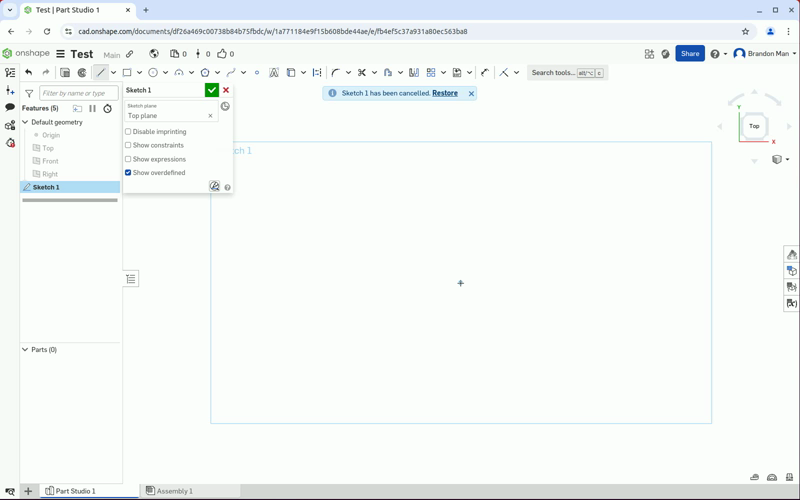
mouse_move(490, 282)
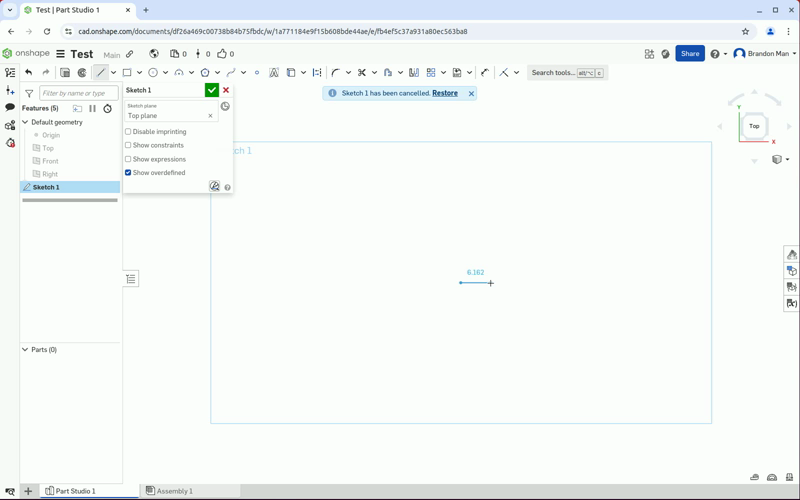
mouse_move(475, 282)
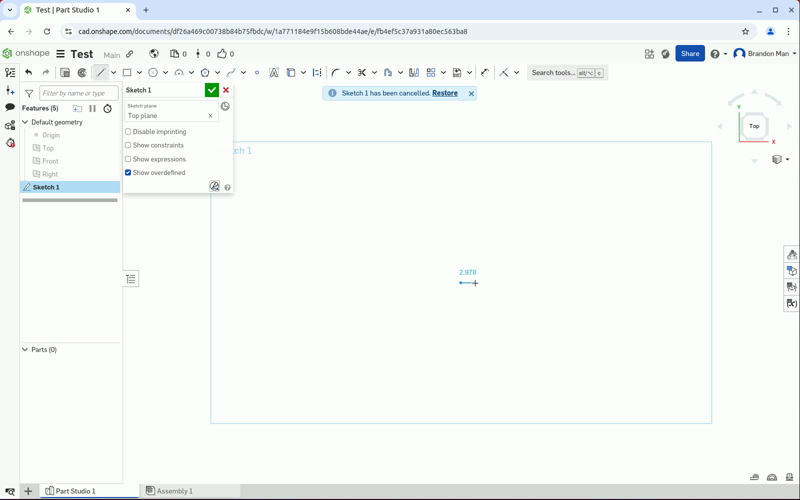
click(475, 282)
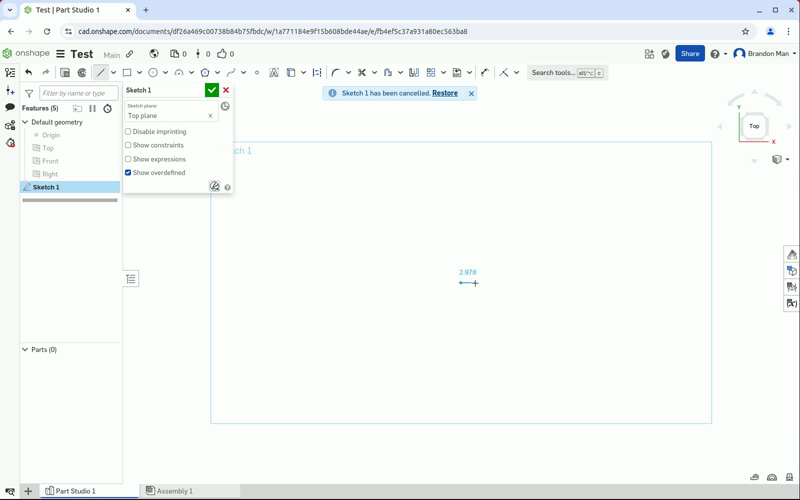
key_up(shift)
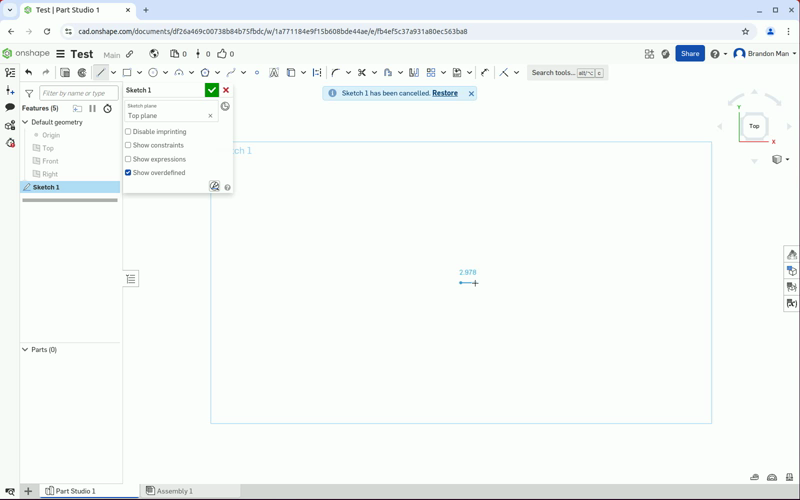
key_down(shift)
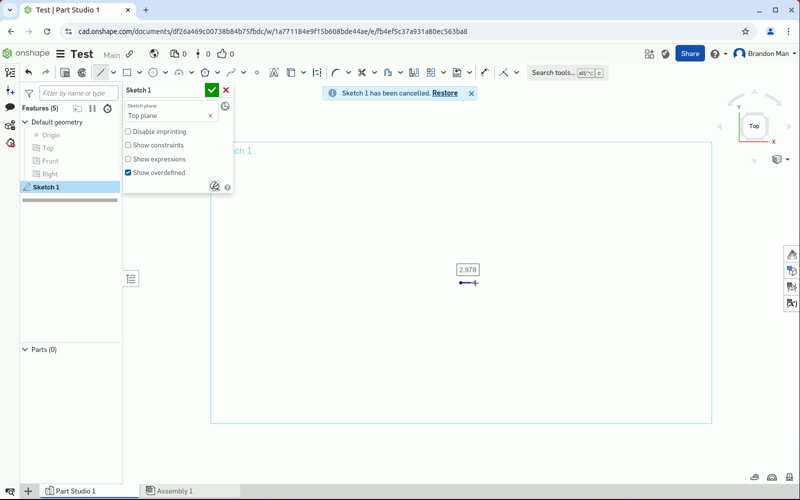
mouse_move(531, 198)
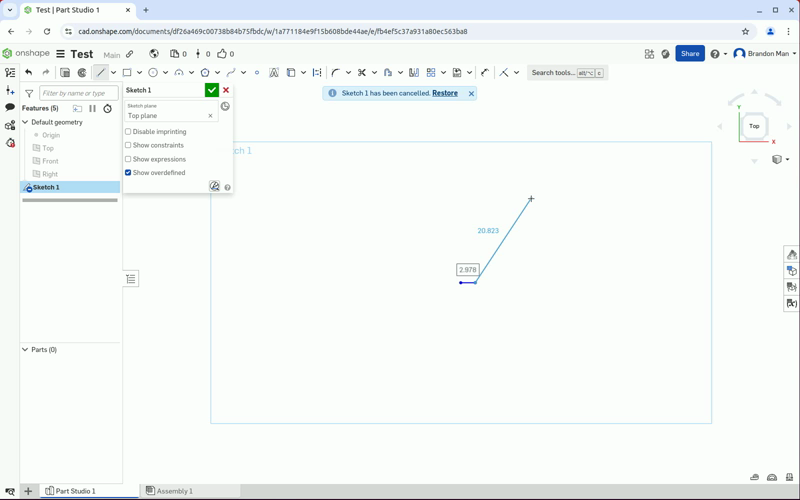
click(531, 198)
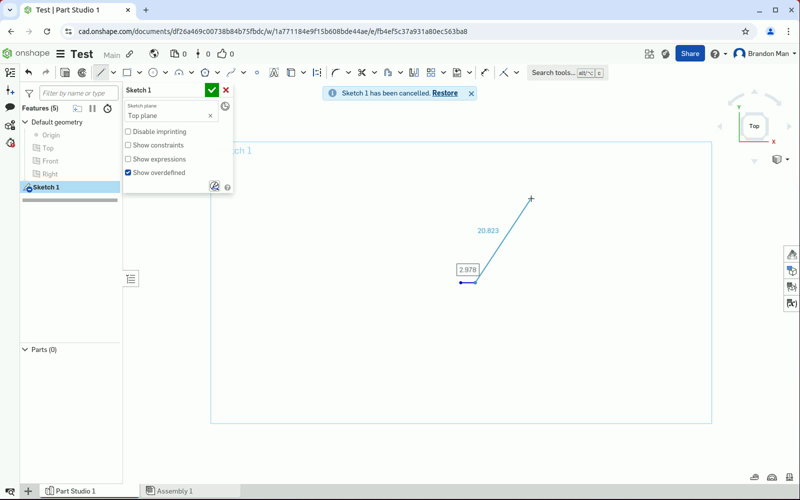
key_up(shift)
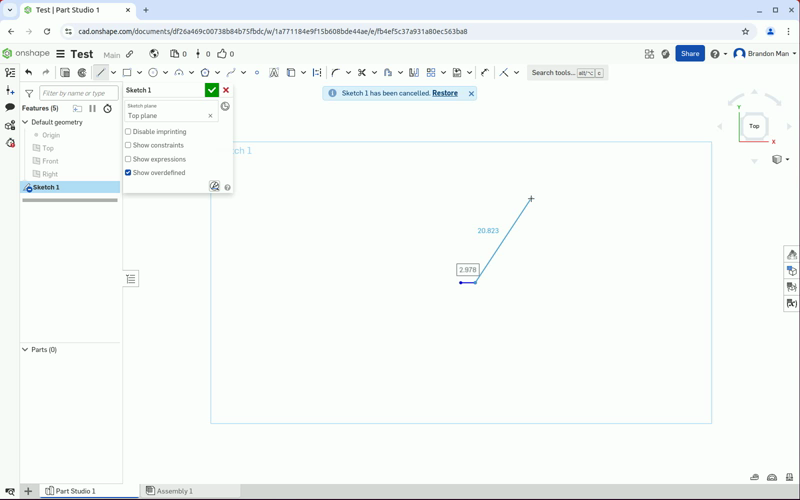
key_down(shift)
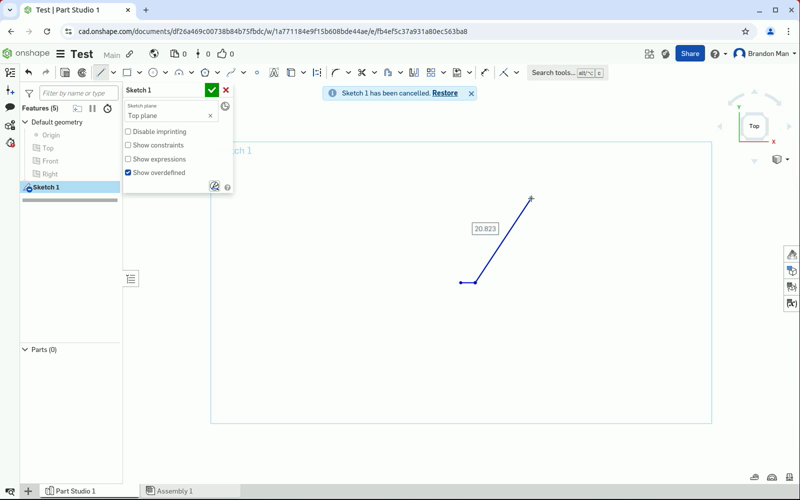
mouse_move(460, 198)
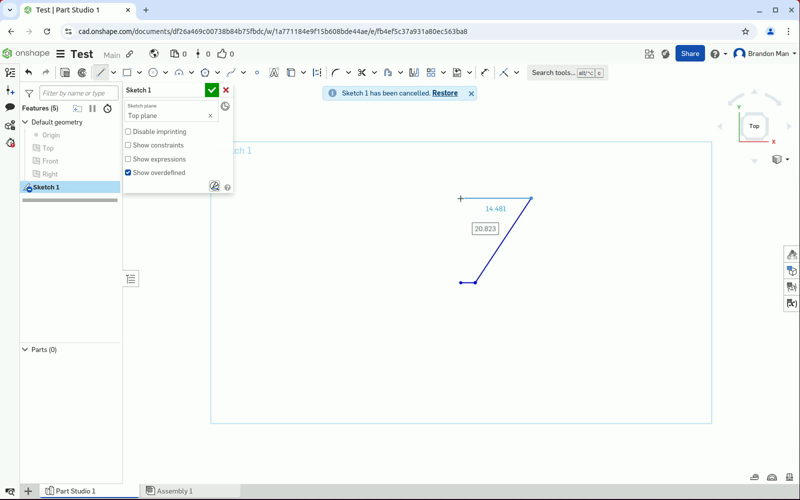
click(460, 198)
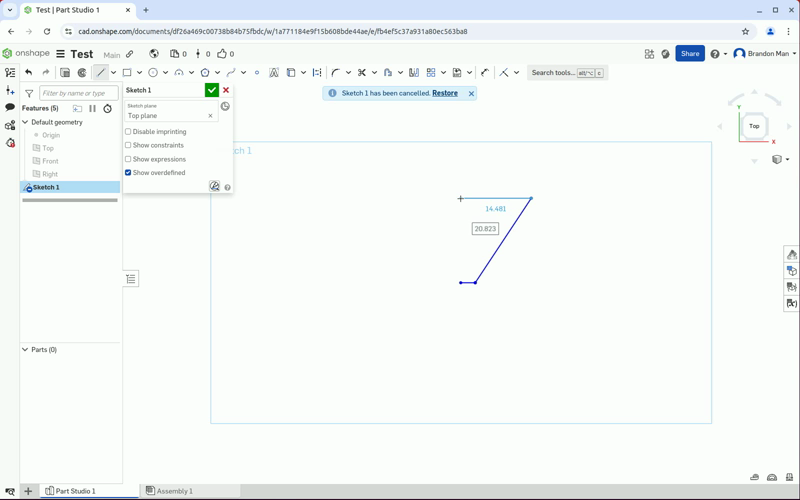
key_up(shift)
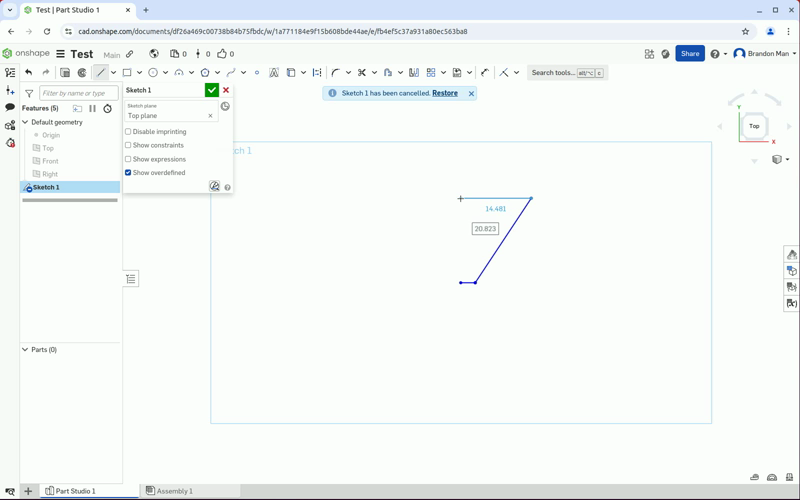
key_down(shift)
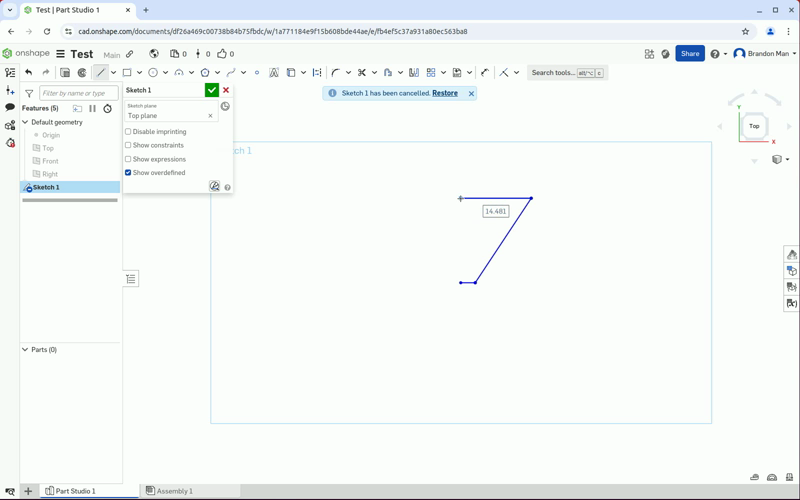
mouse_move(460, 282)
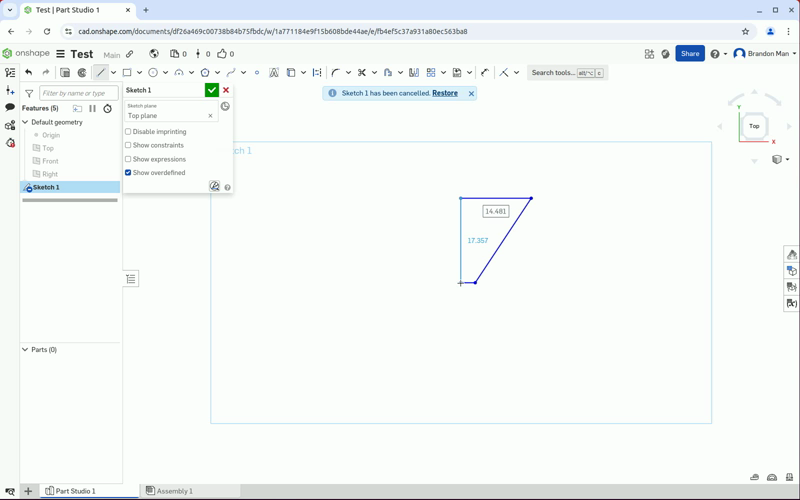
key_up(shift)
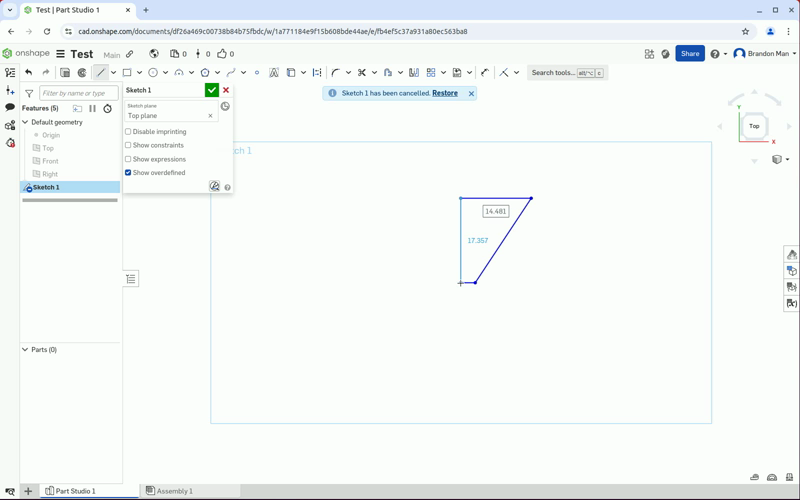
click(460, 282)
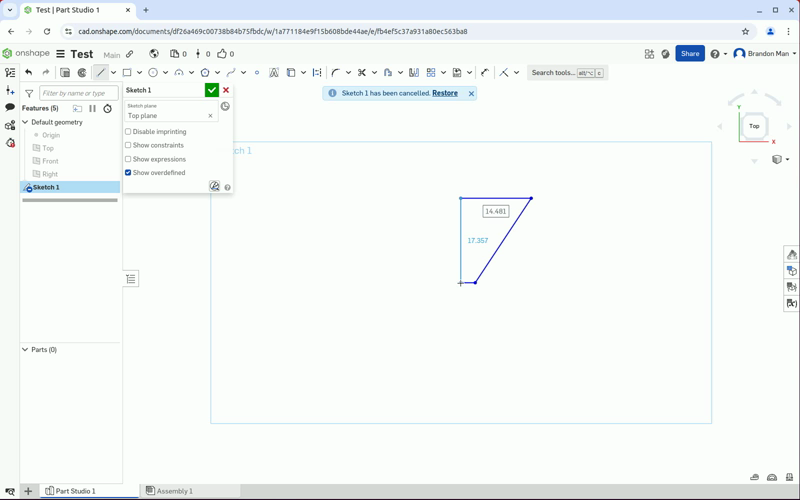
key(esc)
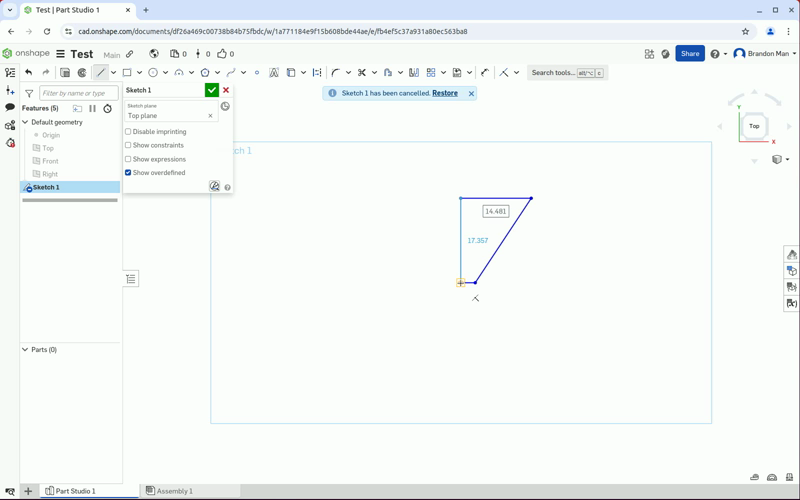
mouse_move(519, 203)
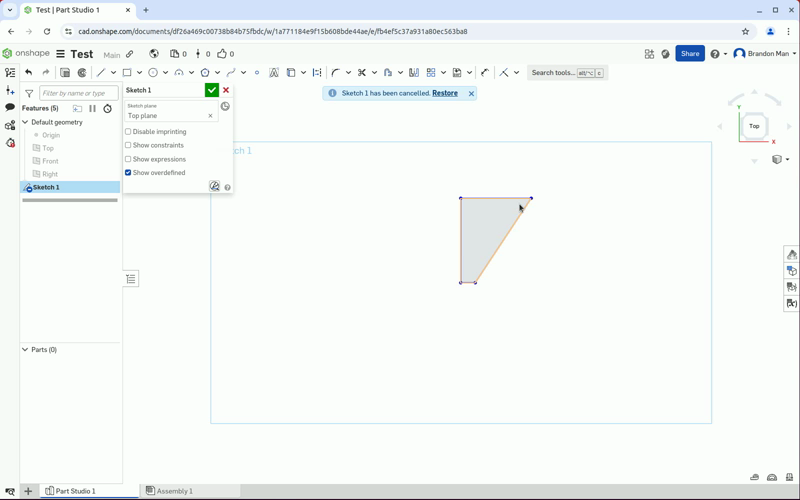
click(519, 203)
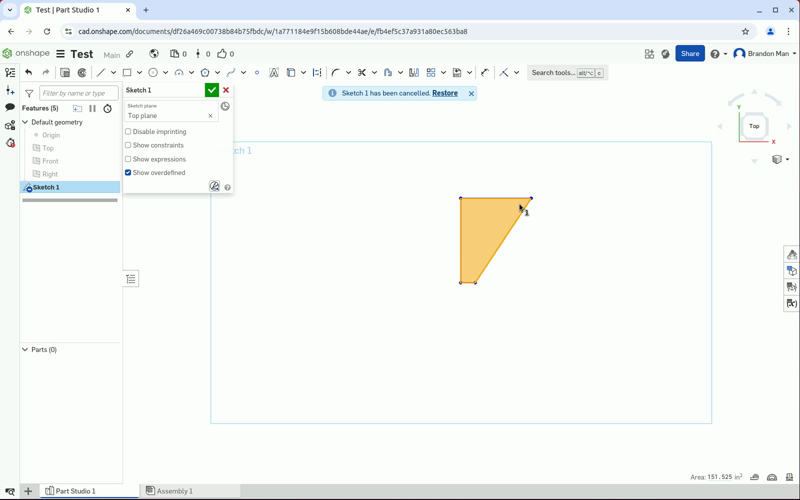
mouse_move(73, 352)
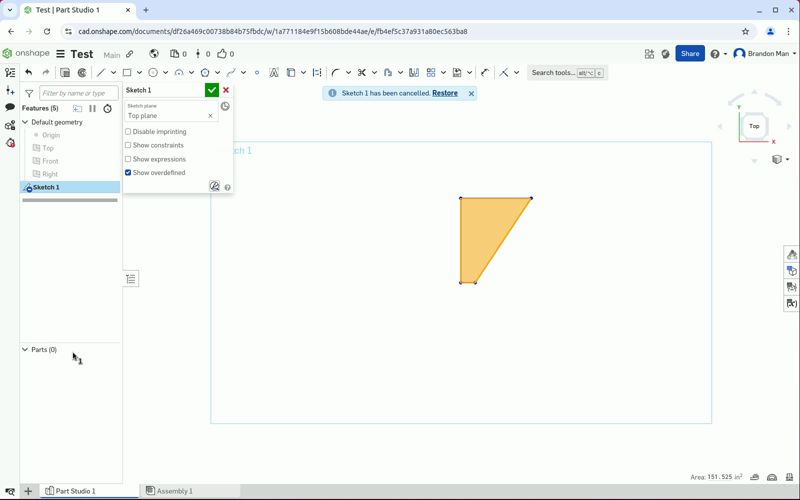
key(shift+y)
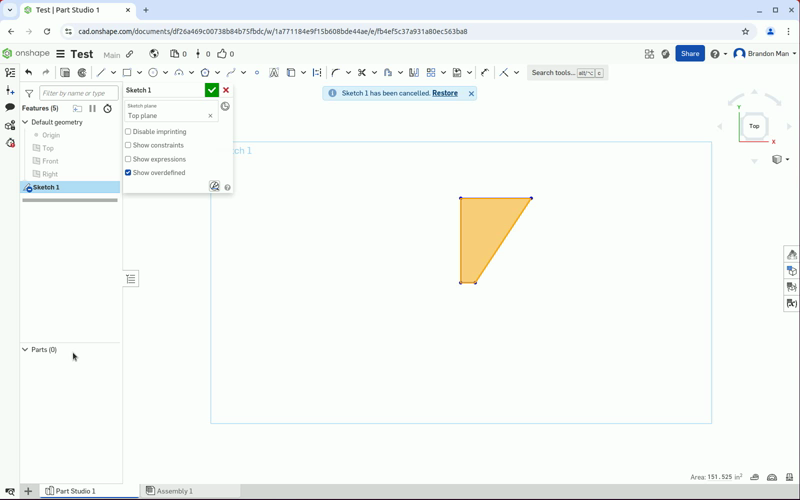
key(shift+e)
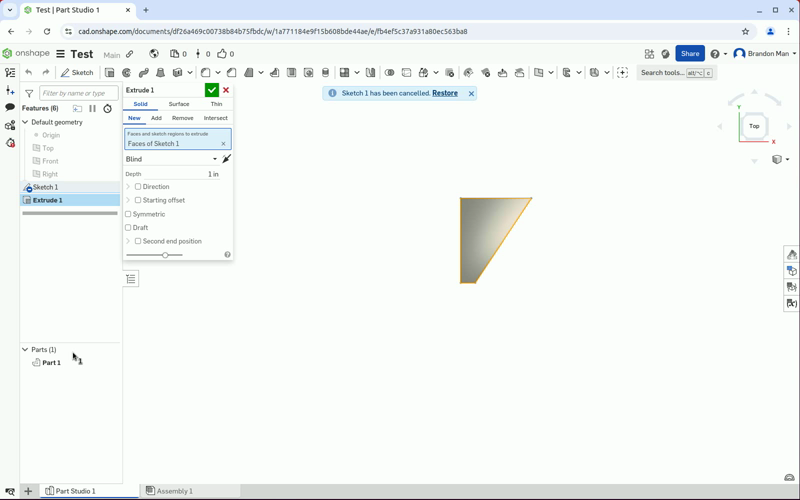
mouse_move(143, 106)
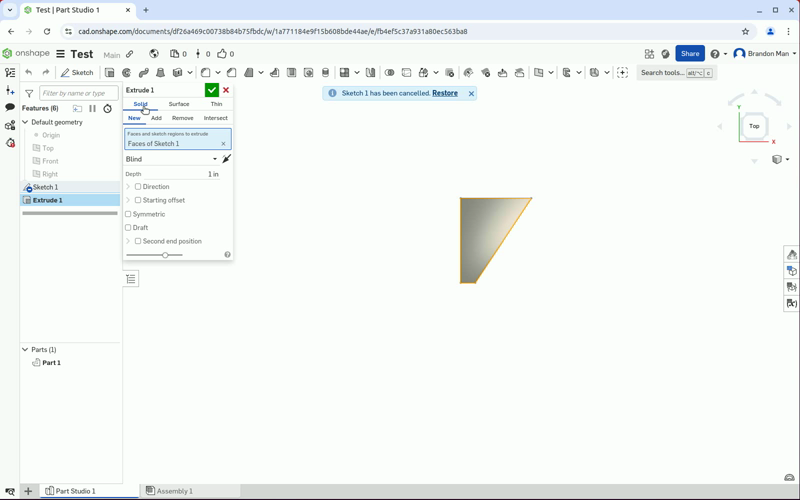
click(143, 106)
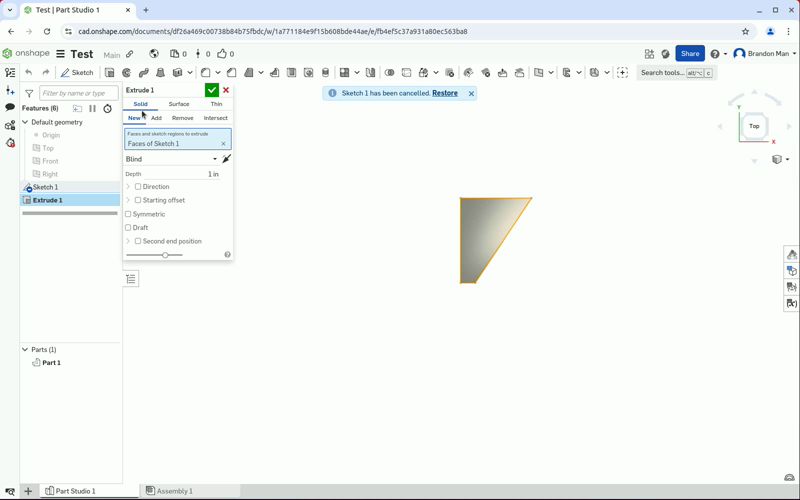
mouse_move(137, 120)
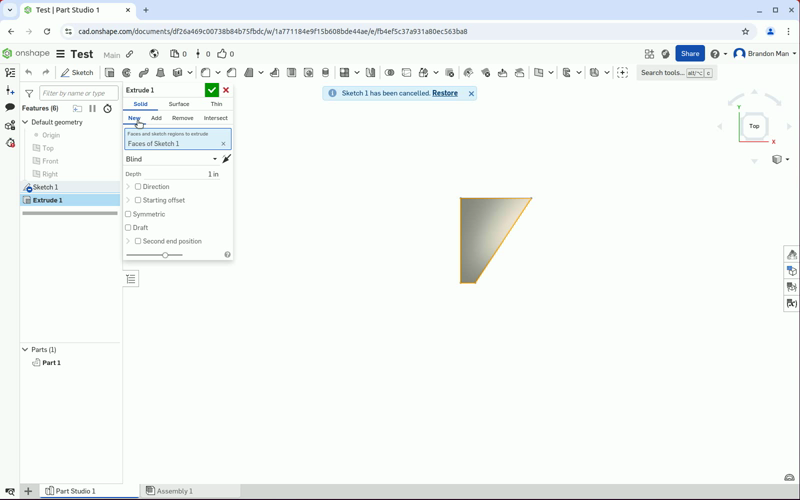
click(137, 120)
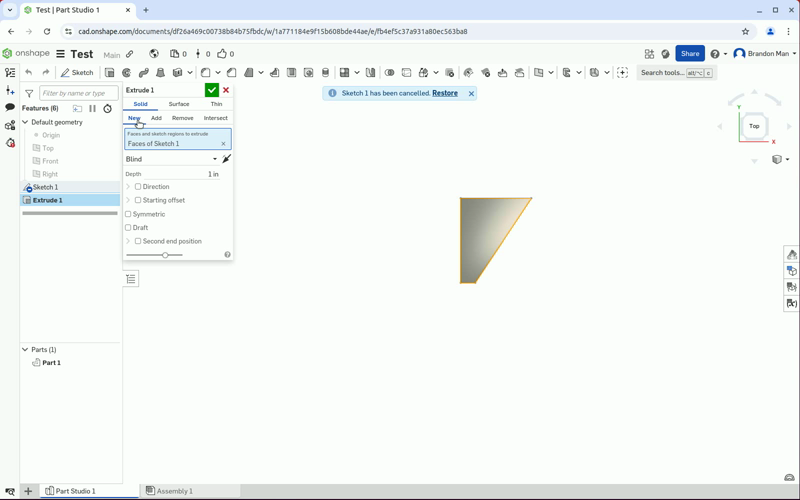
key(tab, 4)
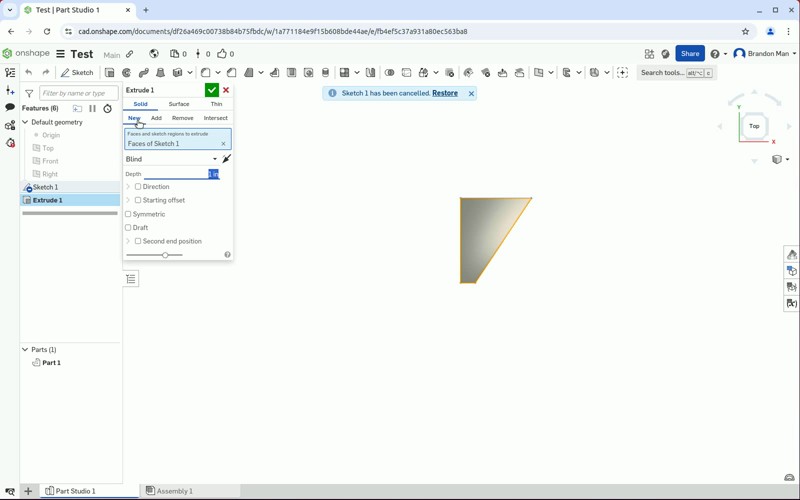
text(5.777)
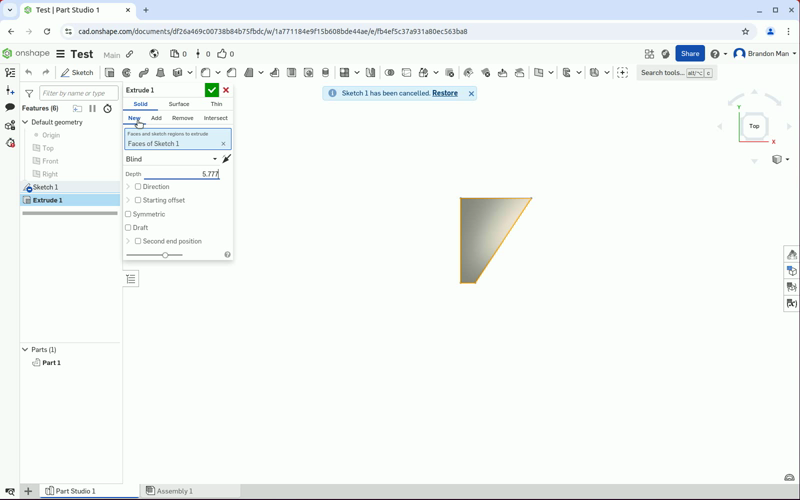
key(enter)
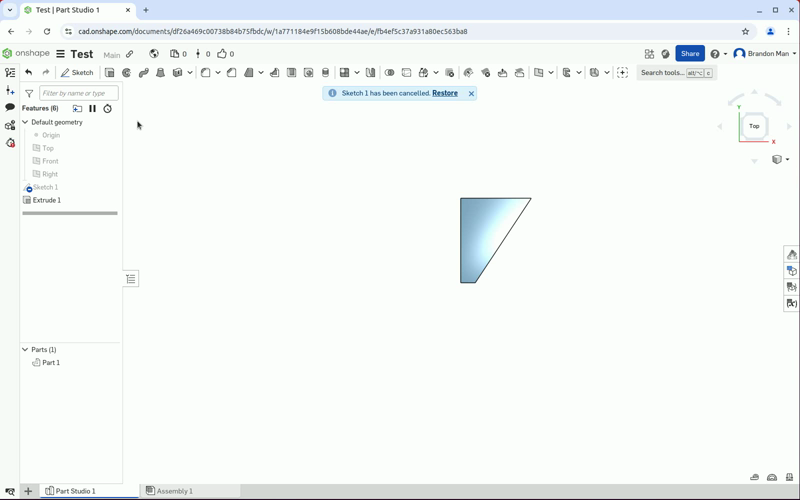
key(shift+h)
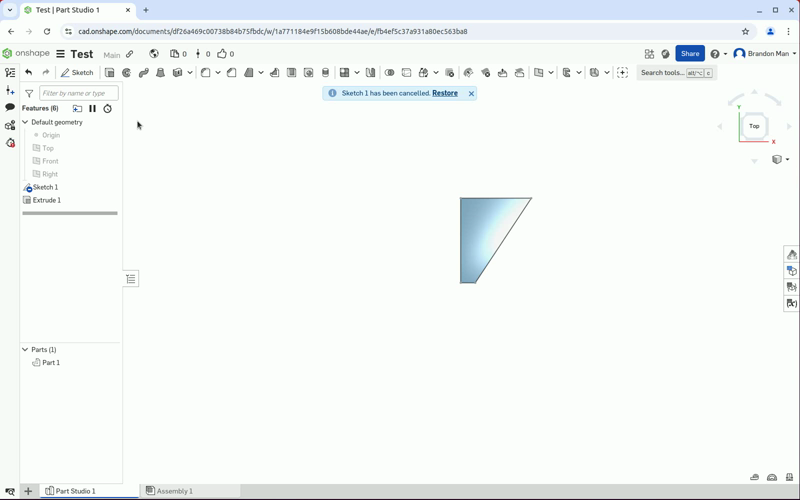
key(shift+h)
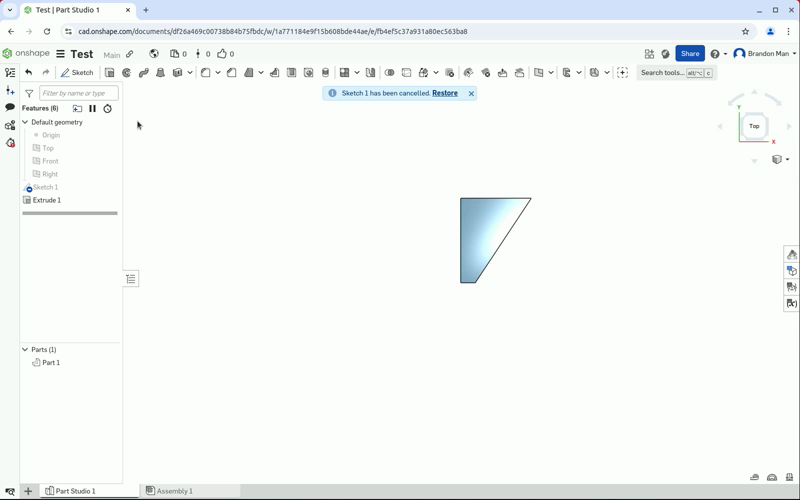
mouse_move(73, 189)
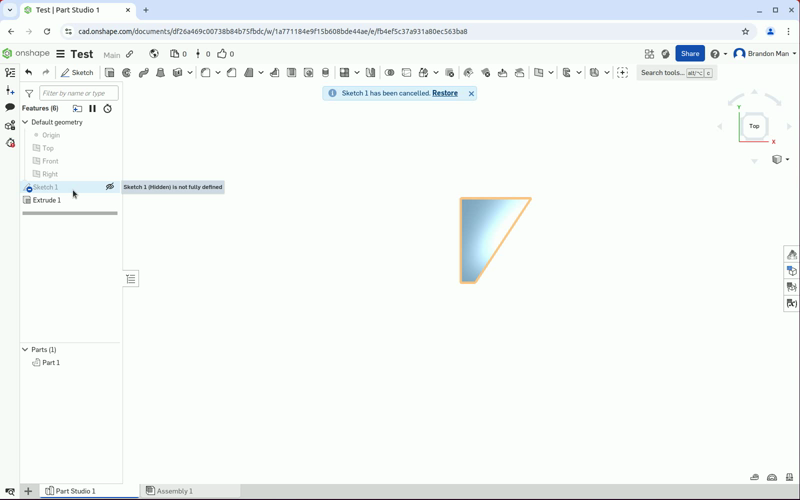
click(73, 189)
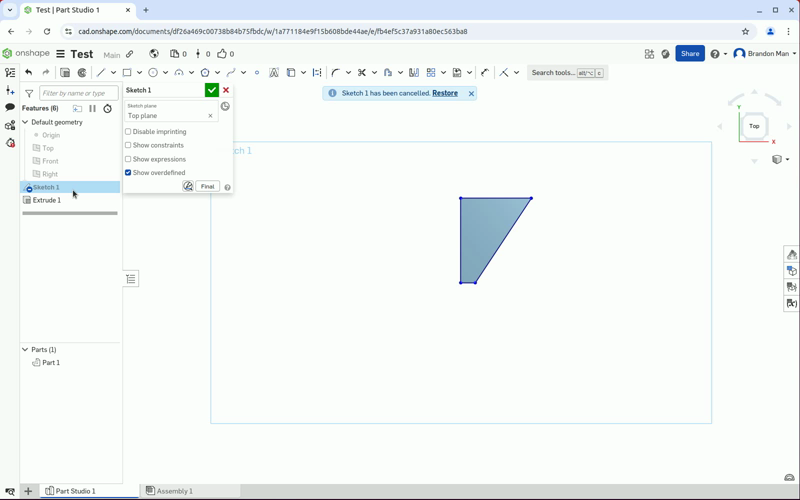
mouse_move(229, 92)
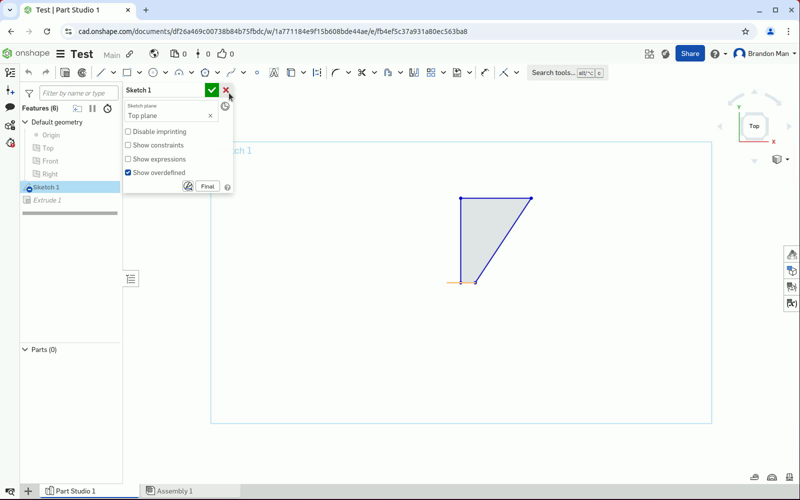
click(229, 92)
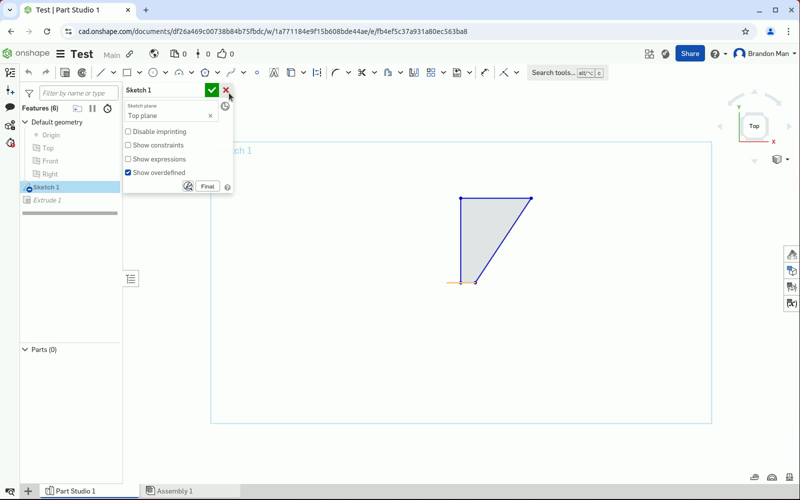
key(shift+s)
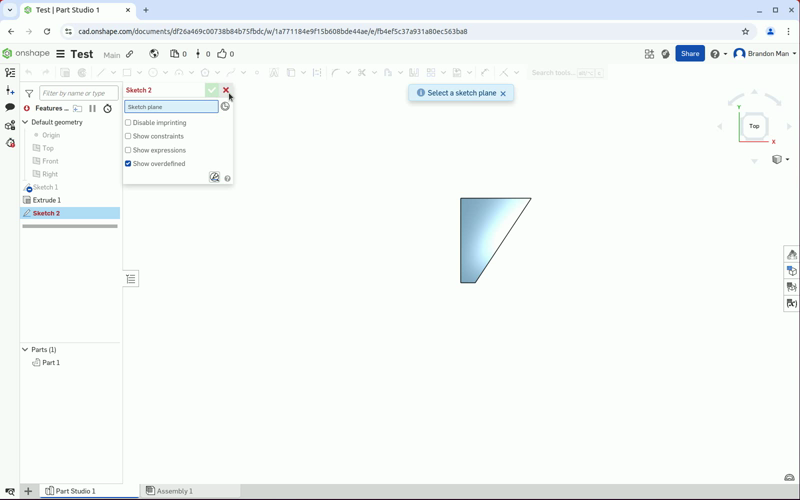
mouse_move(73, 150)
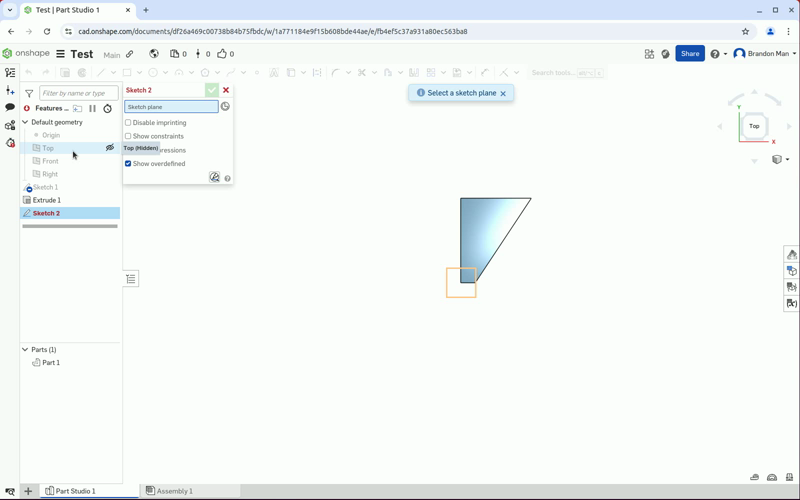
click(73, 150)
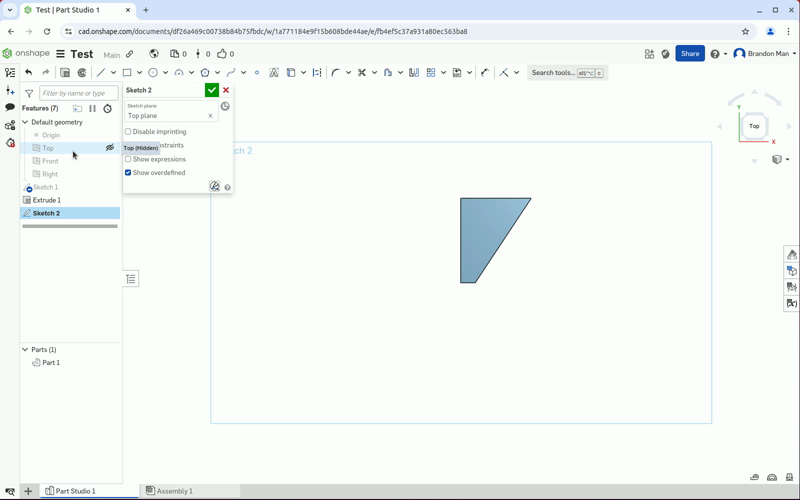
mouse_move(73, 352)
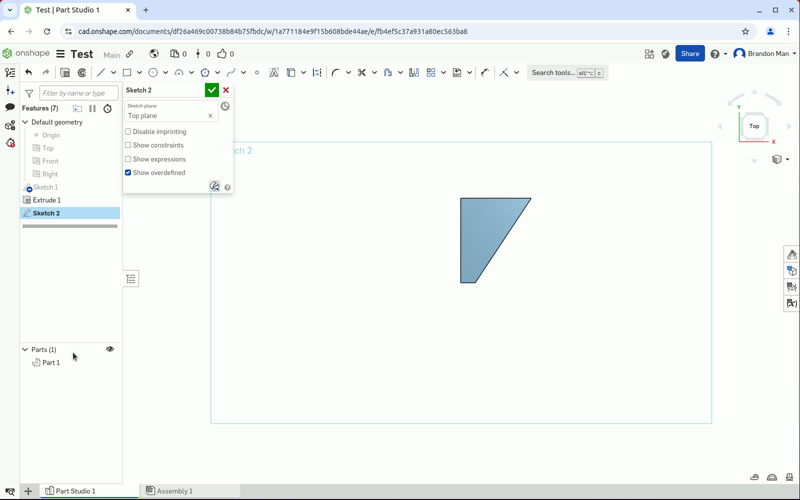
key(y)
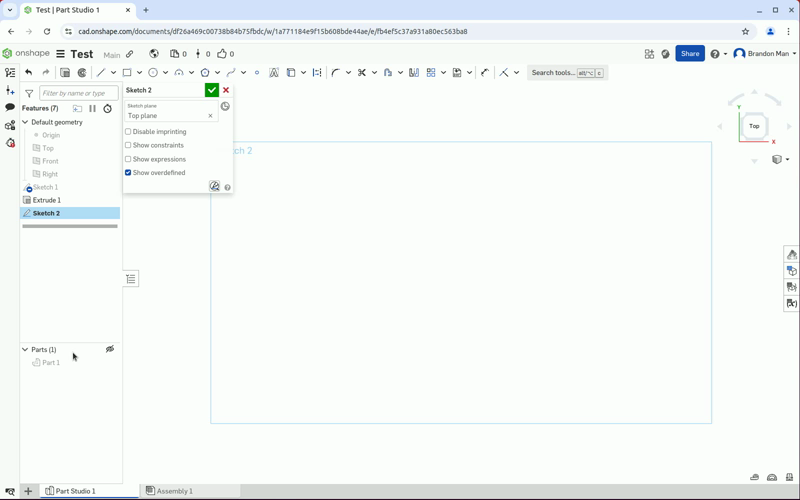
key(l)
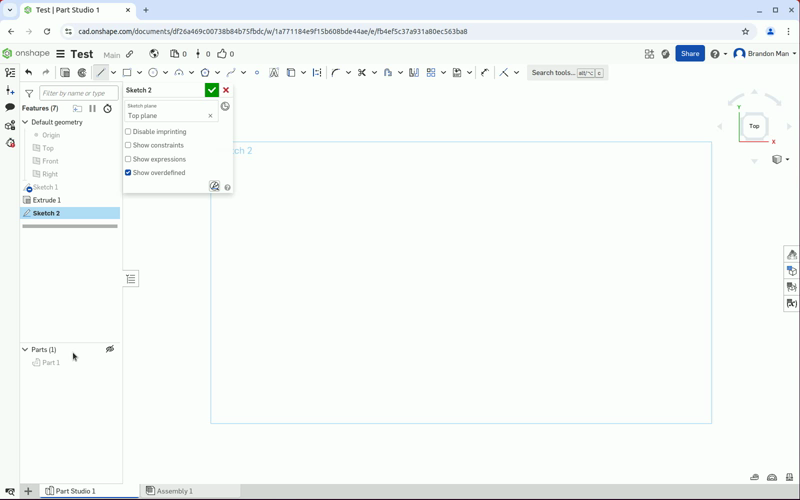
key_down(shift)
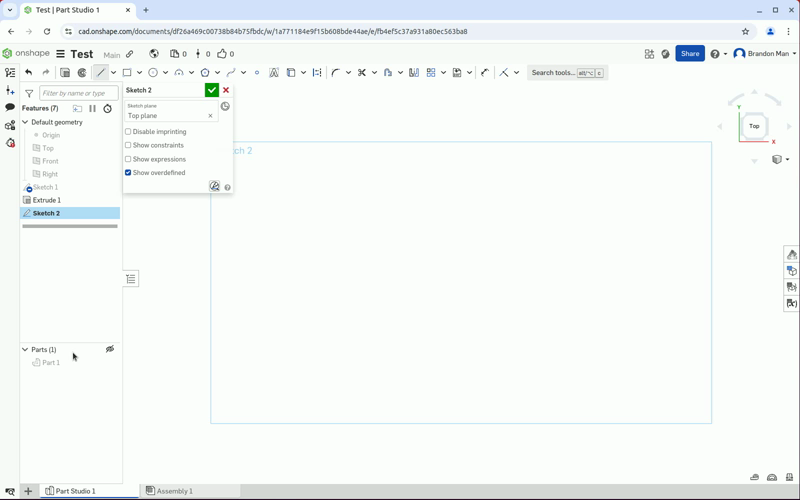
mouse_move(545, 282)
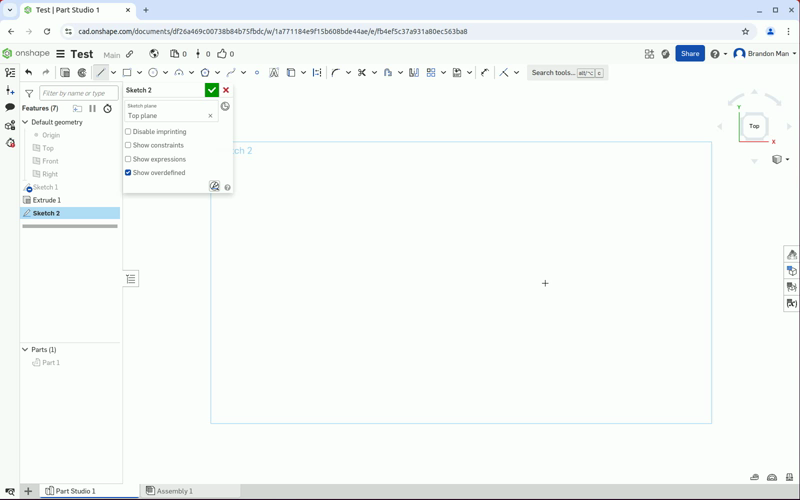
click(545, 282)
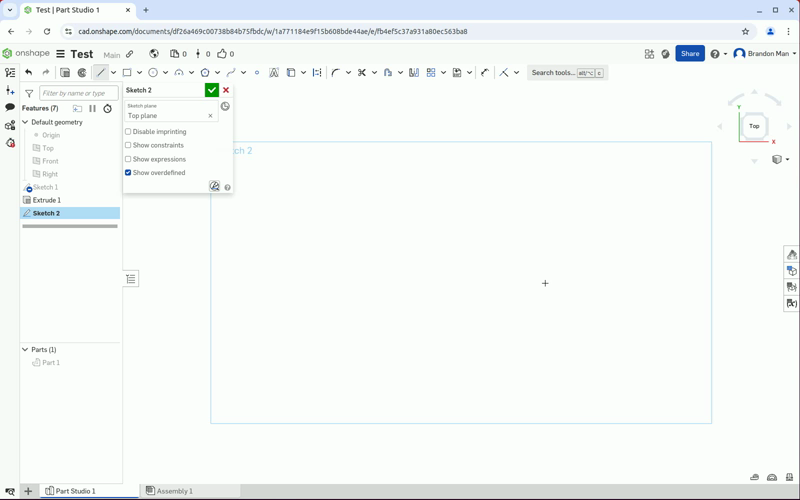
key_up(shift)
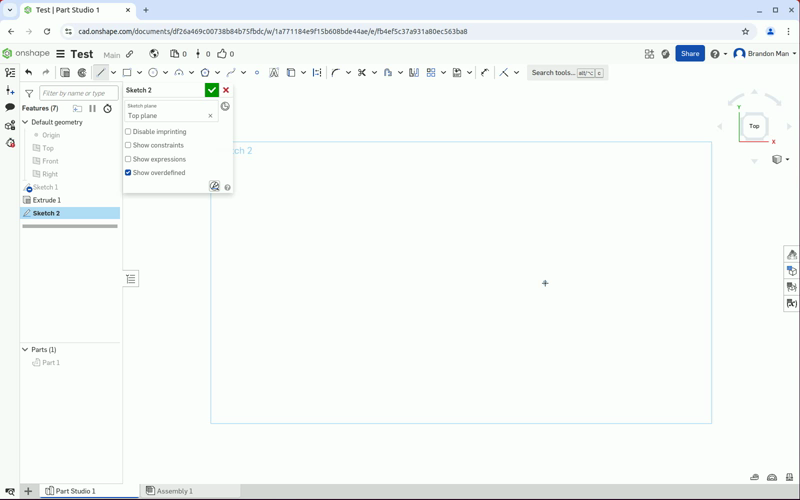
key_down(shift)
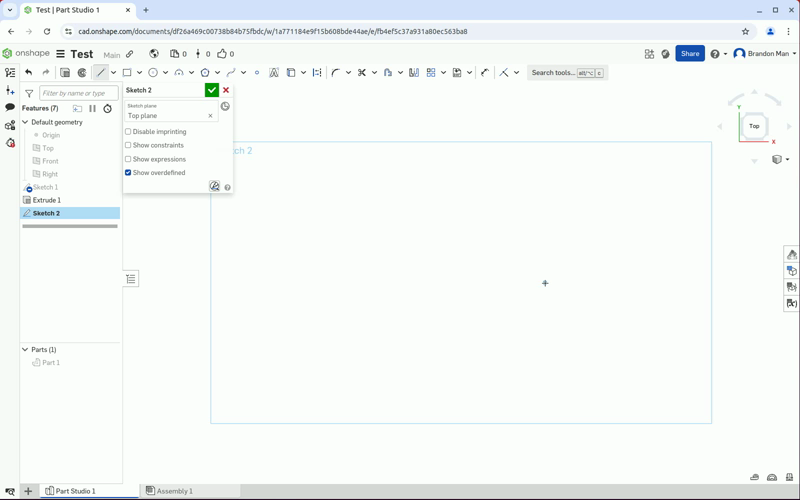
mouse_move(575, 282)
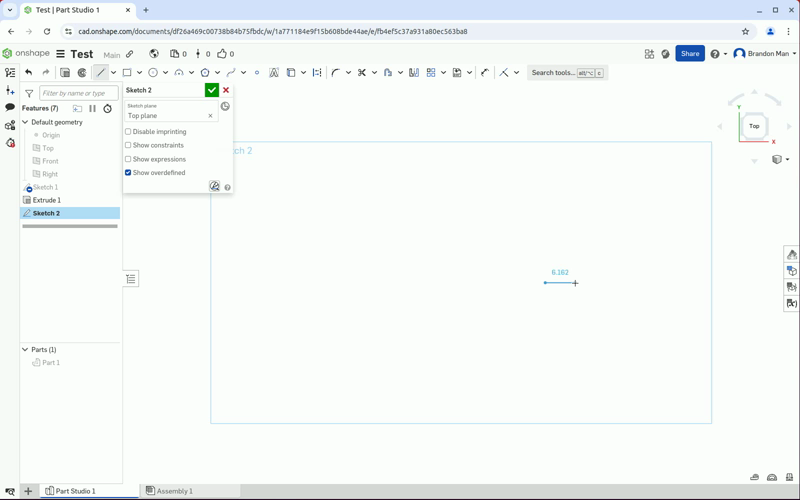
mouse_move(573, 282)
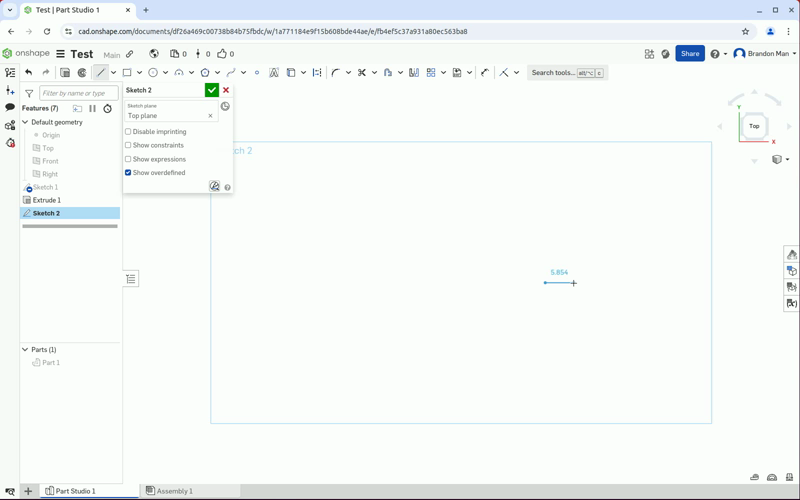
click(573, 282)
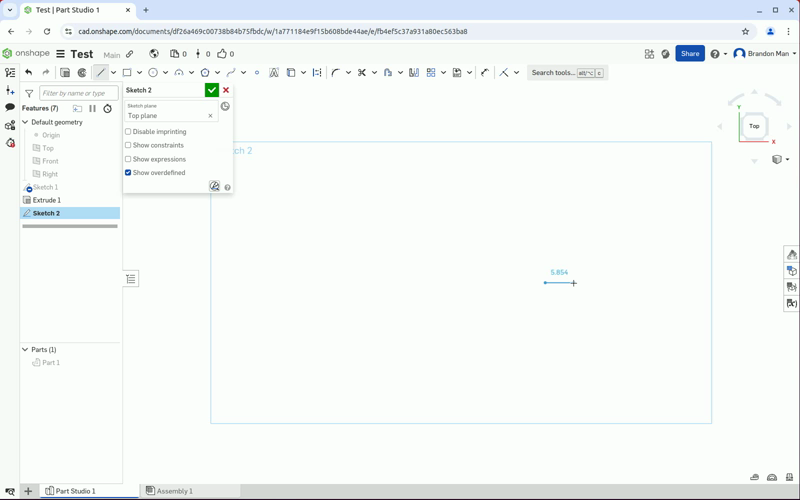
key_up(shift)
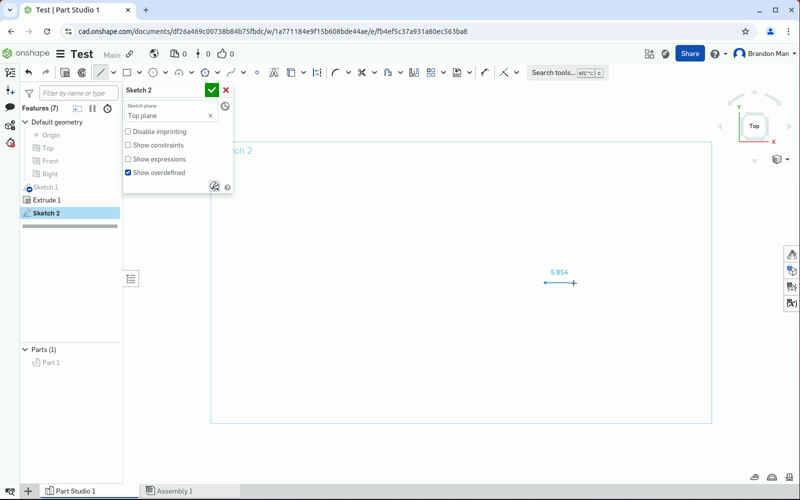
key_down(shift)
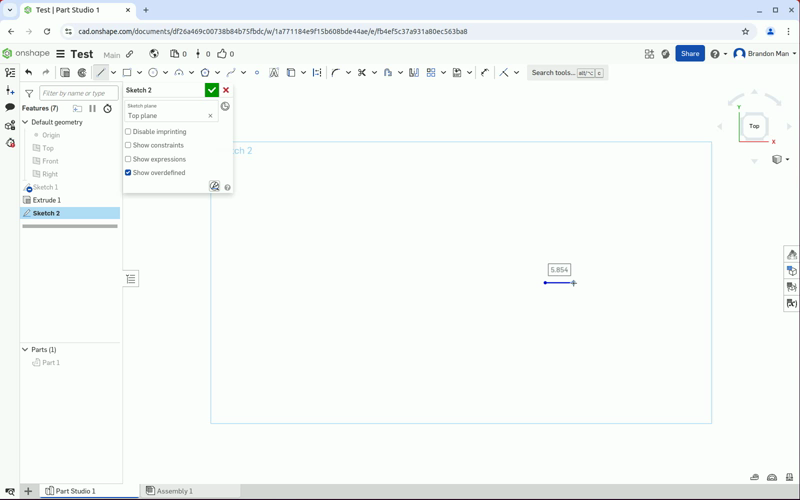
mouse_move(589, 282)
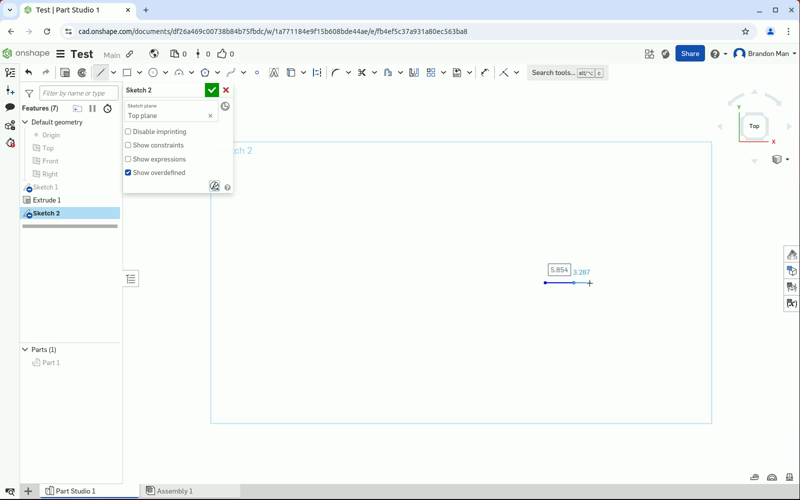
mouse_move(573, 240)
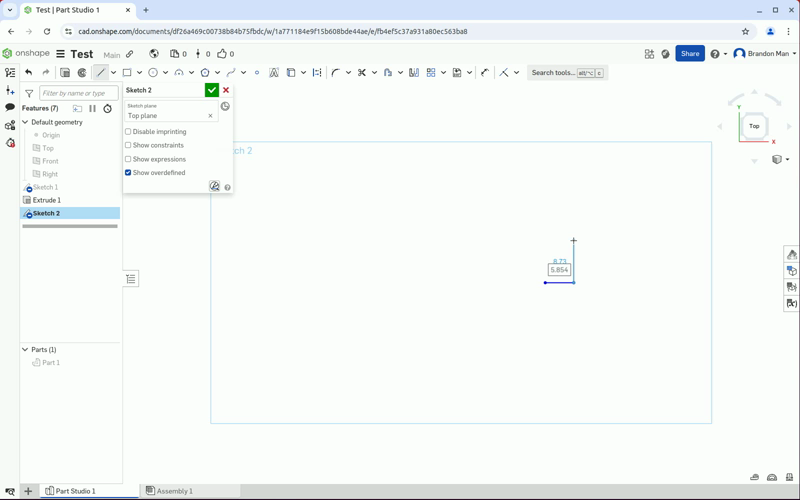
click(573, 240)
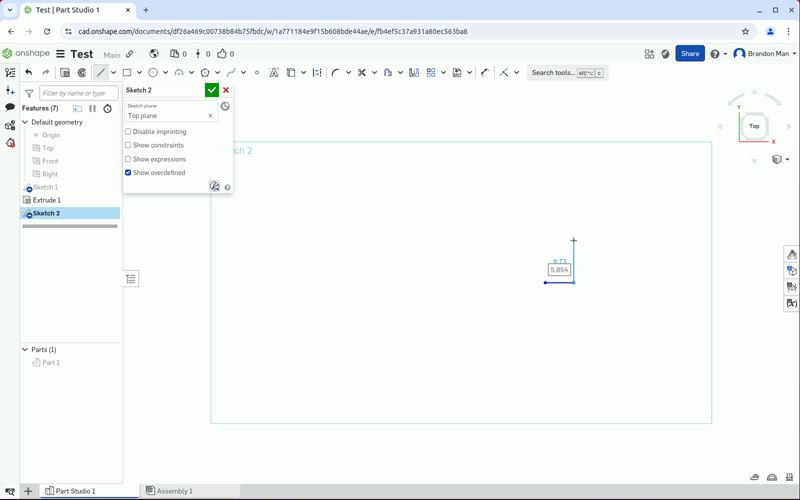
key_up(shift)
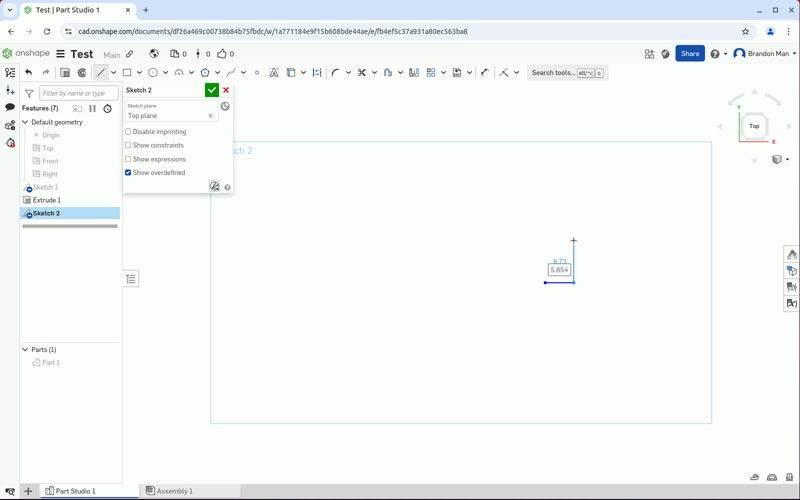
mouse_move(589, 240)
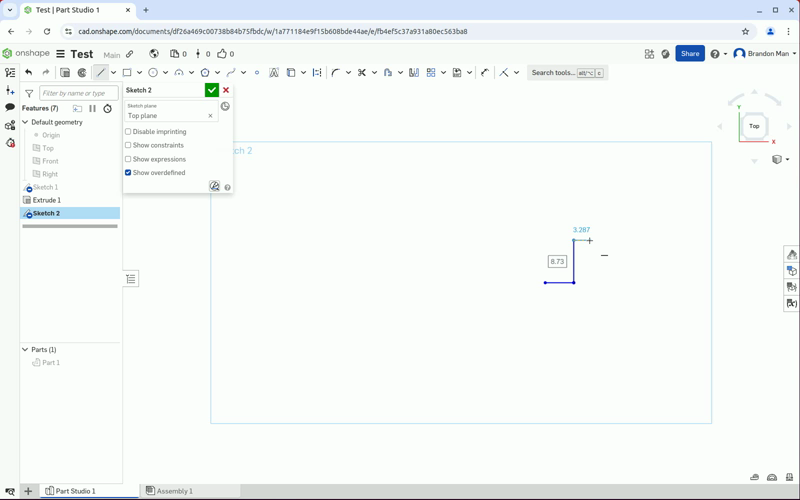
key_down(shift)
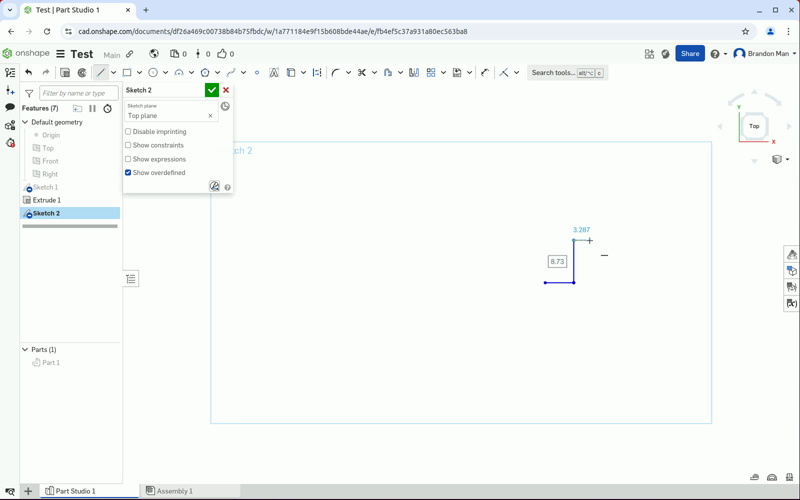
mouse_move(545, 282)
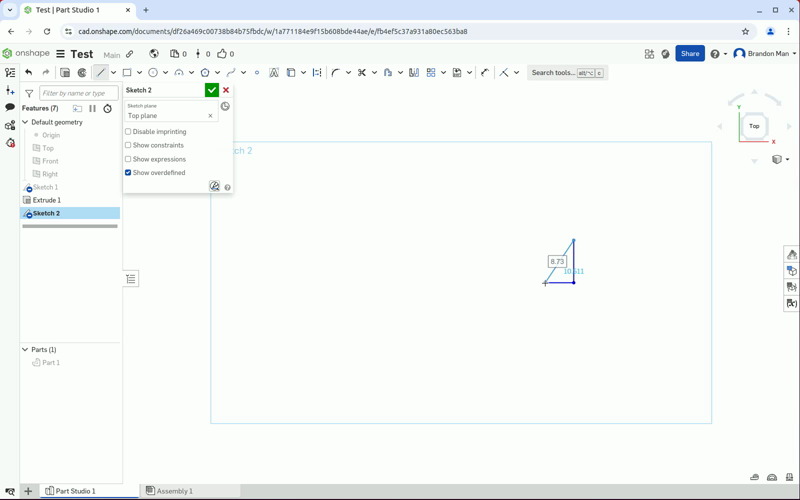
key_up(shift)
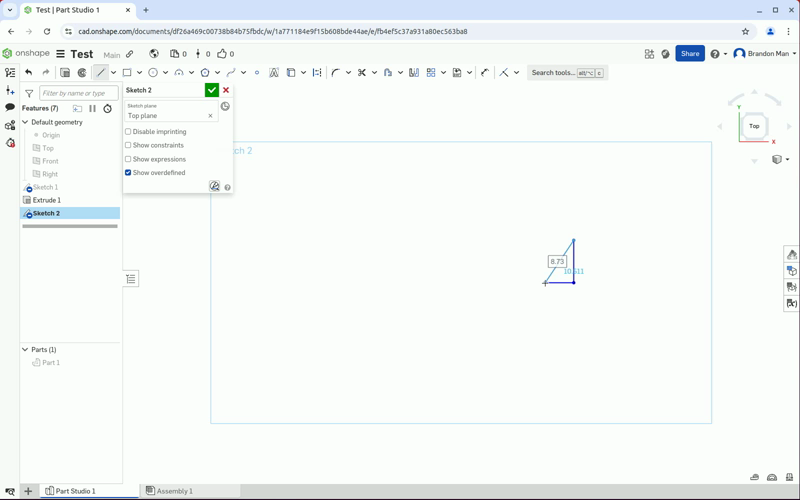
click(545, 282)
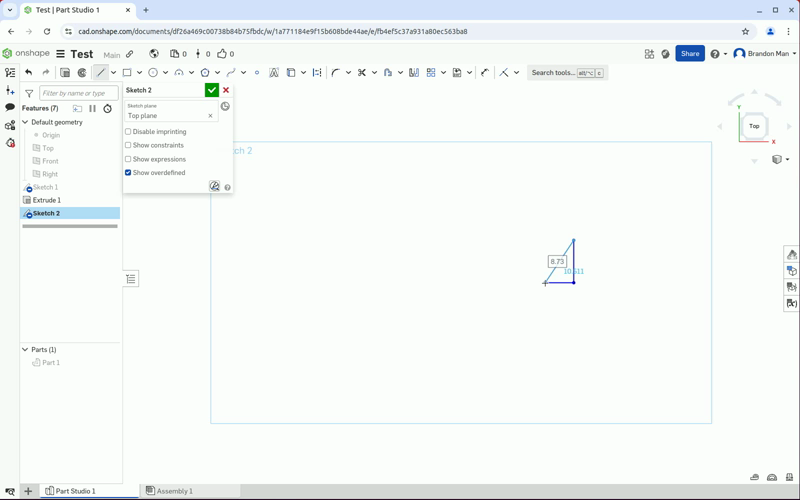
key(esc)
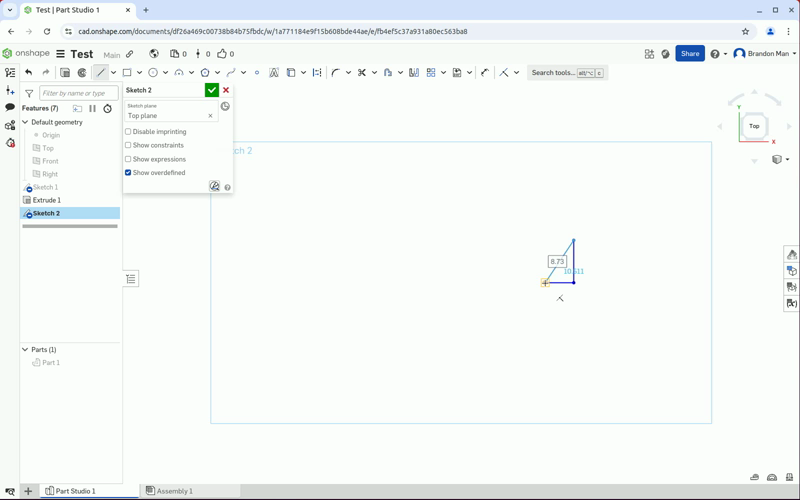
mouse_move(567, 258)
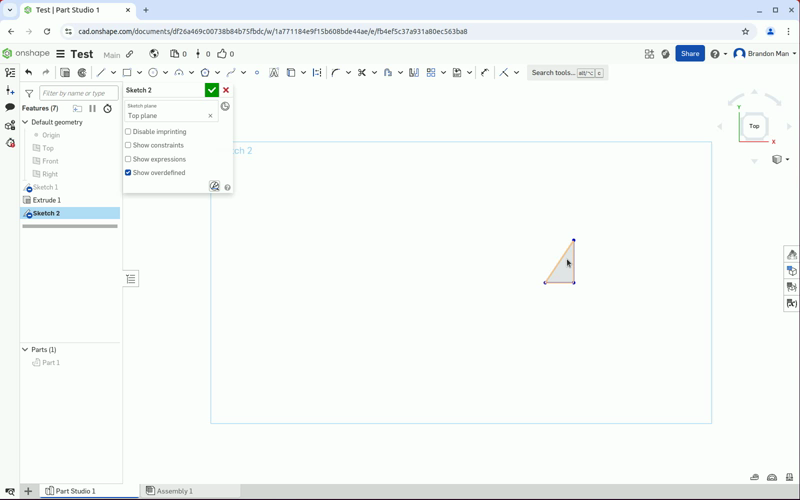
scroll(6)
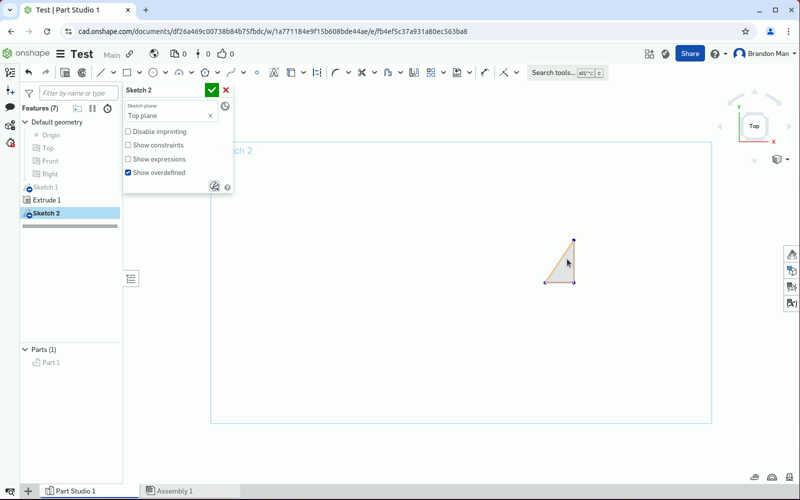
scroll(6)
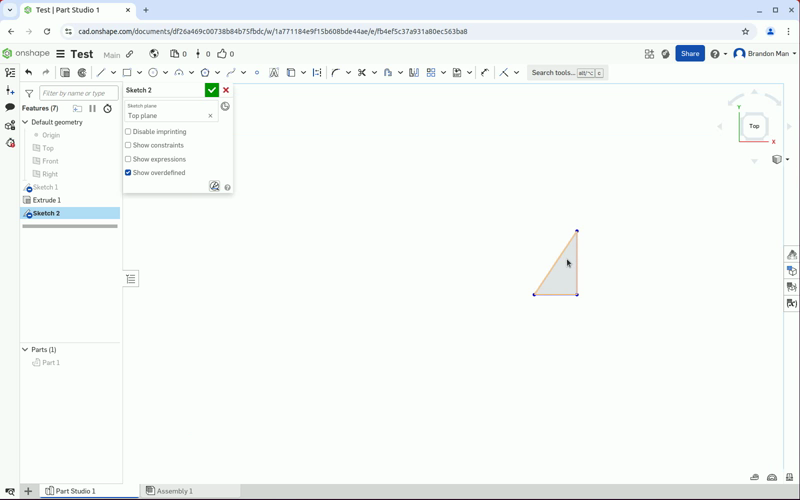
scroll(6)
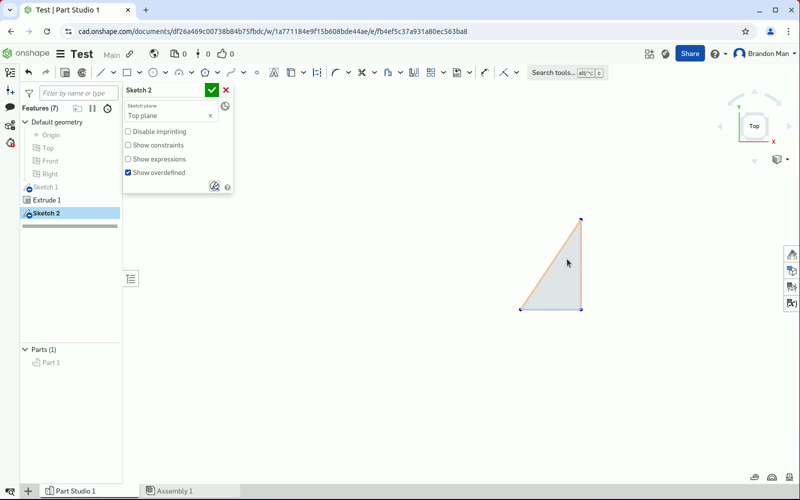
scroll(6)
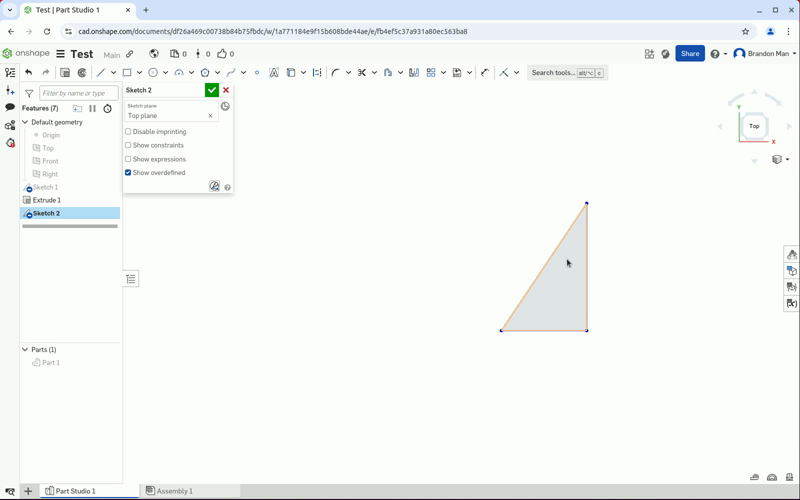
scroll(6)
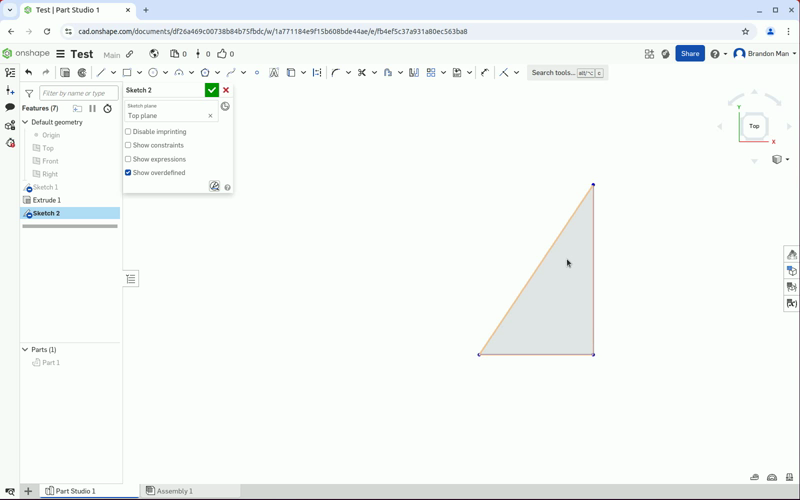
scroll(6)
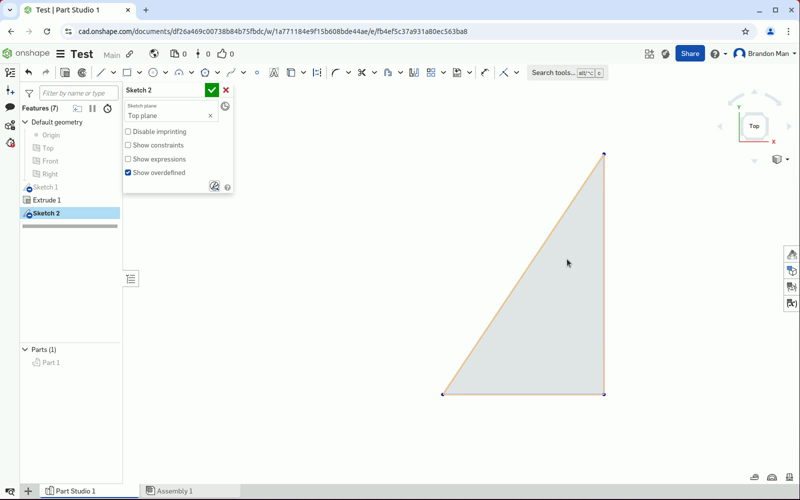
scroll(6)
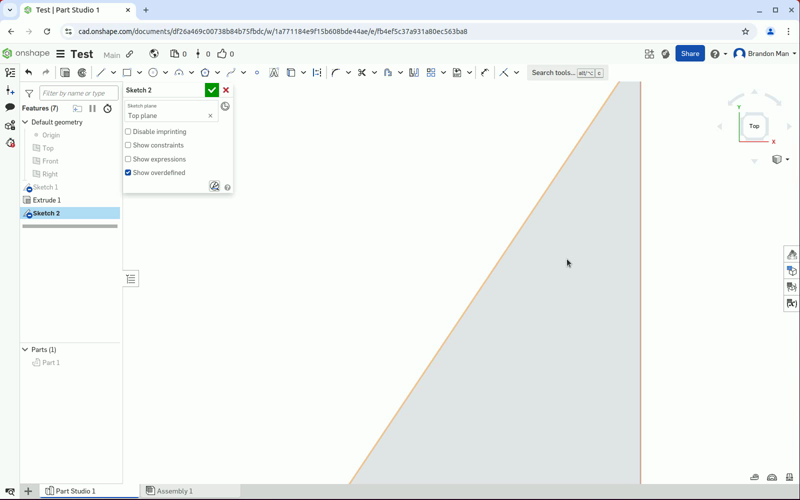
click(567, 258)
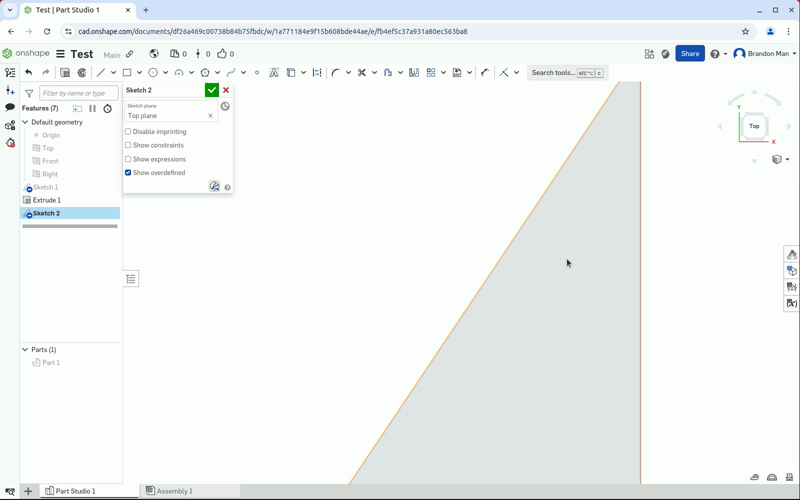
scroll(-6)
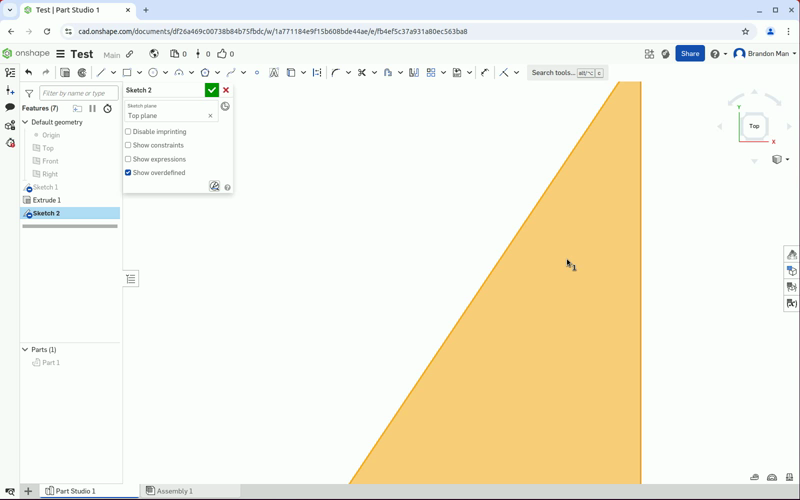
scroll(-6)
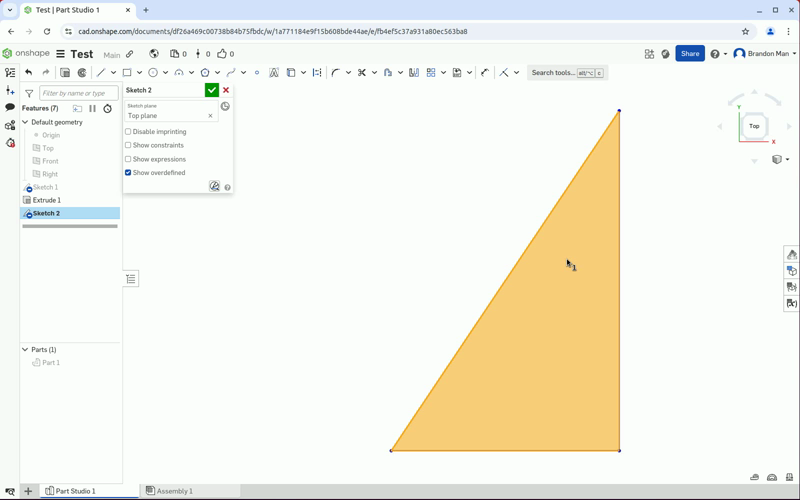
scroll(-6)
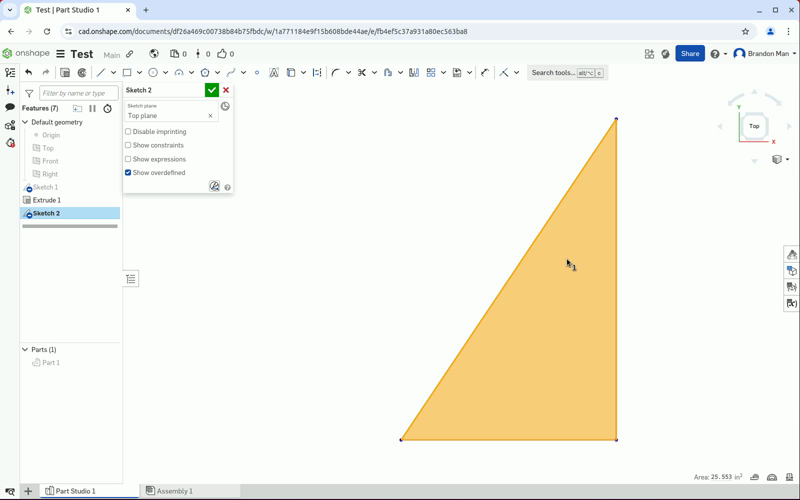
scroll(-6)
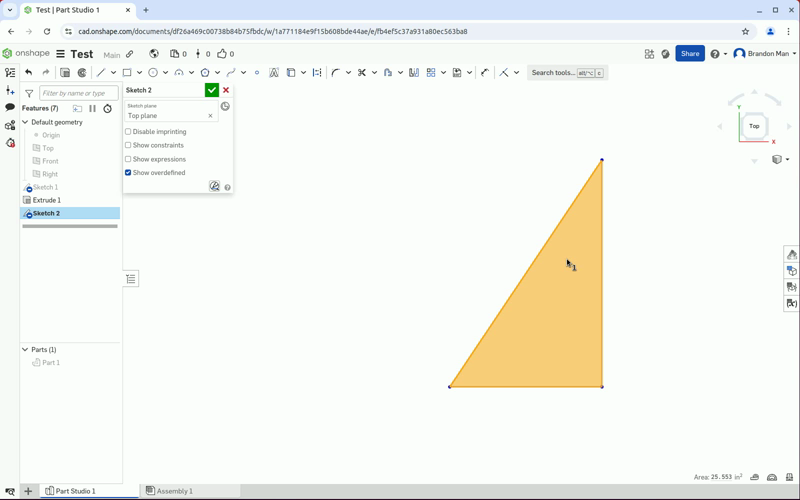
scroll(-6)
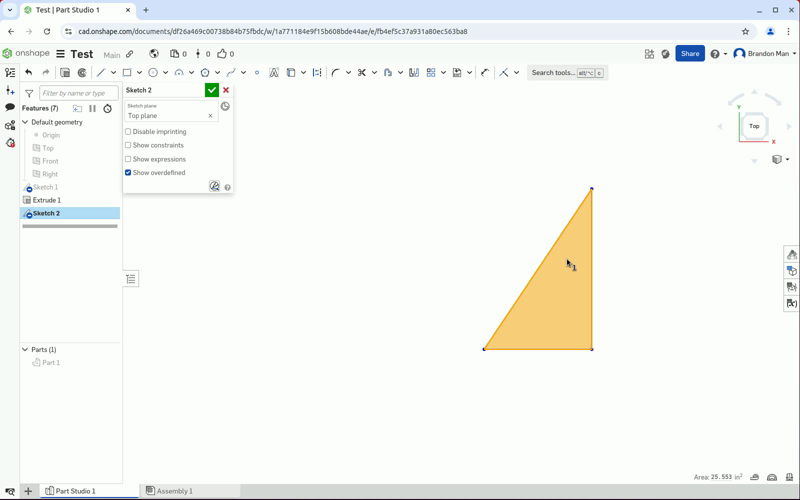
scroll(-6)
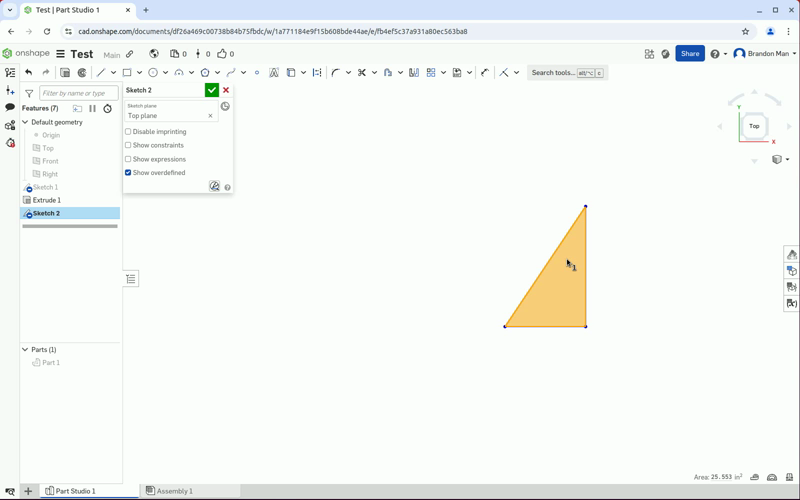
scroll(-6)
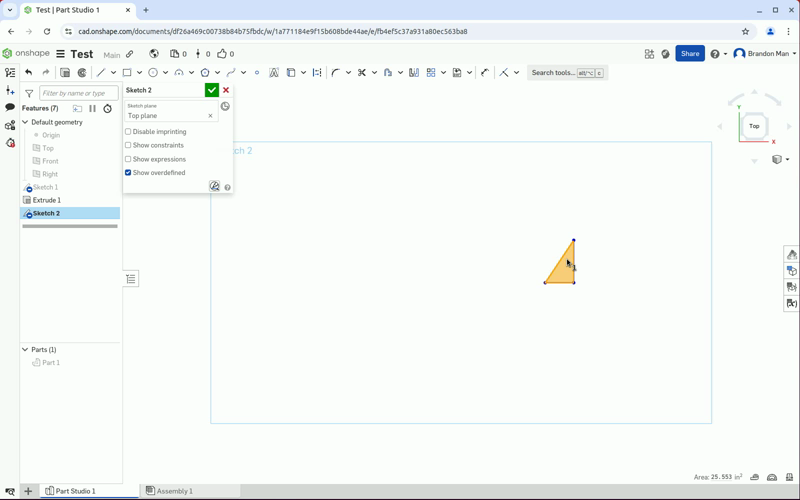
mouse_move(73, 352)
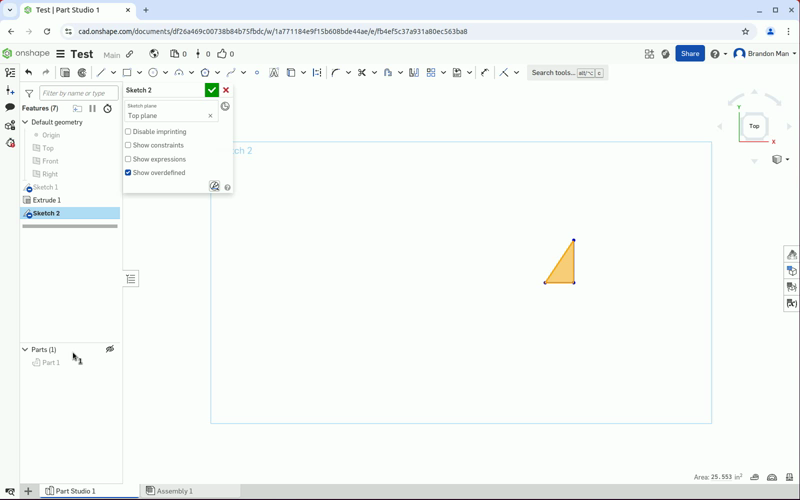
key(shift+y)
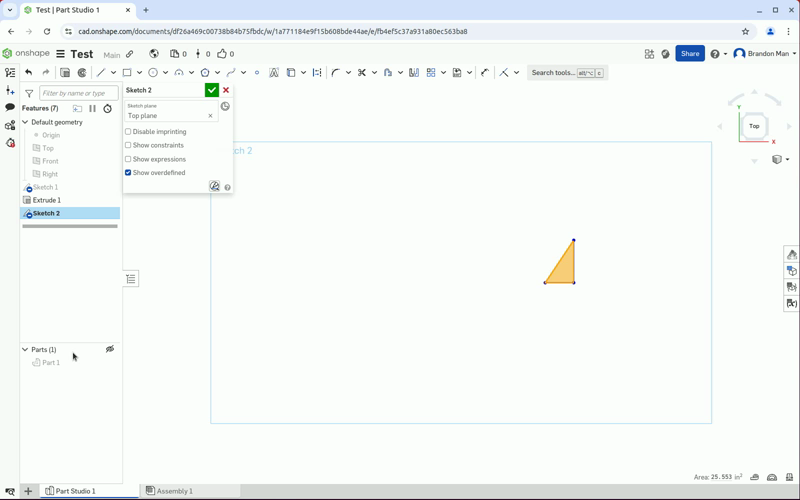
key(shift+e)
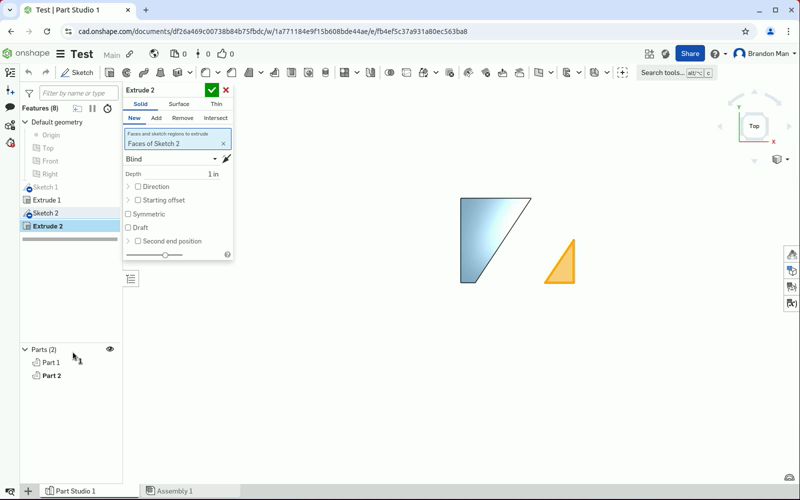
mouse_move(143, 106)
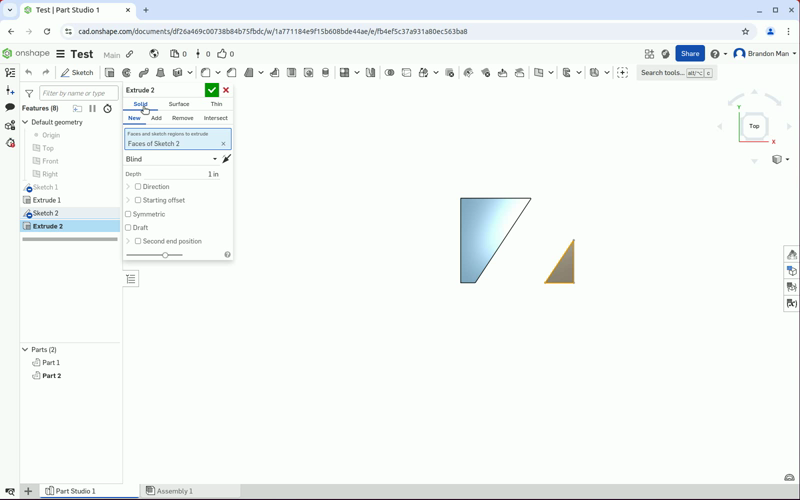
click(143, 106)
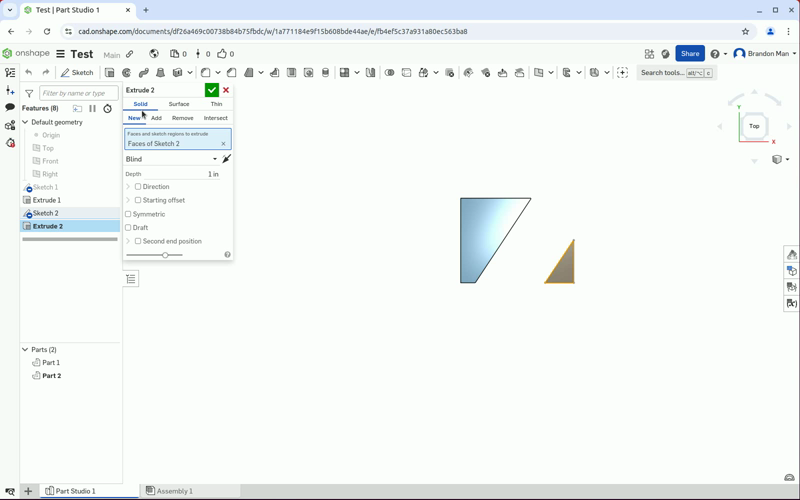
mouse_move(137, 120)
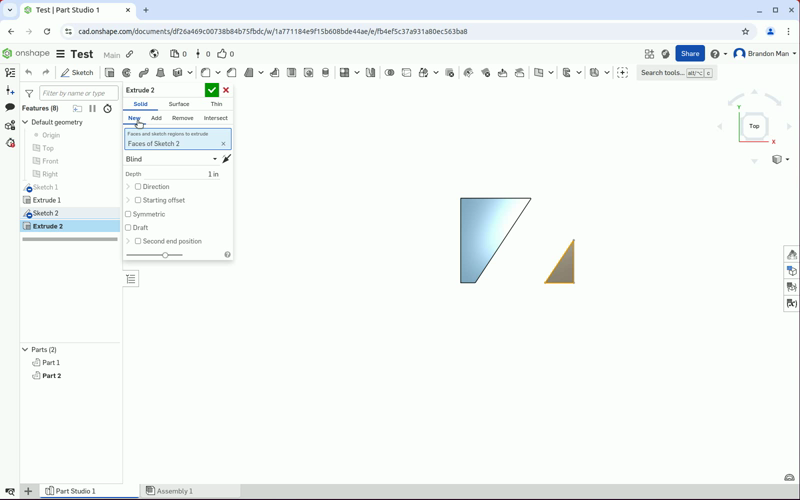
click(137, 120)
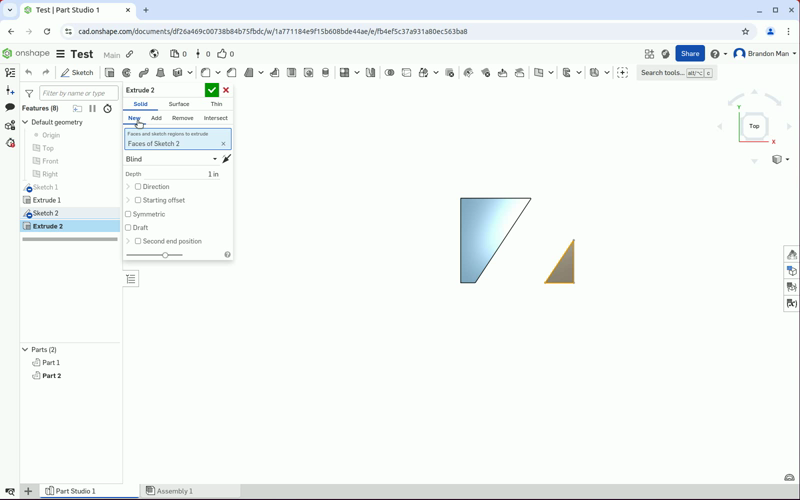
key(tab, 4)
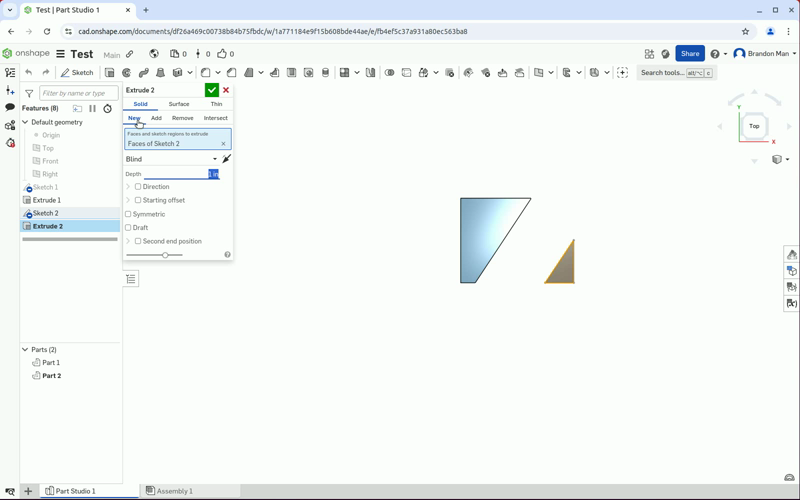
text(5.777)
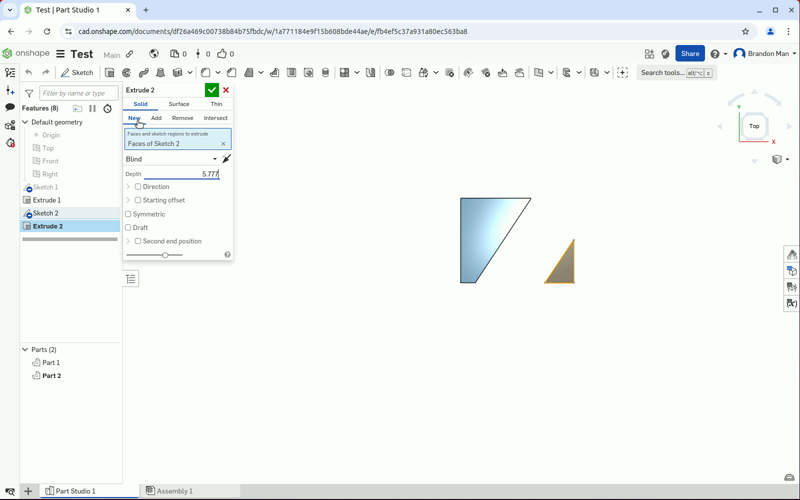
key(enter)
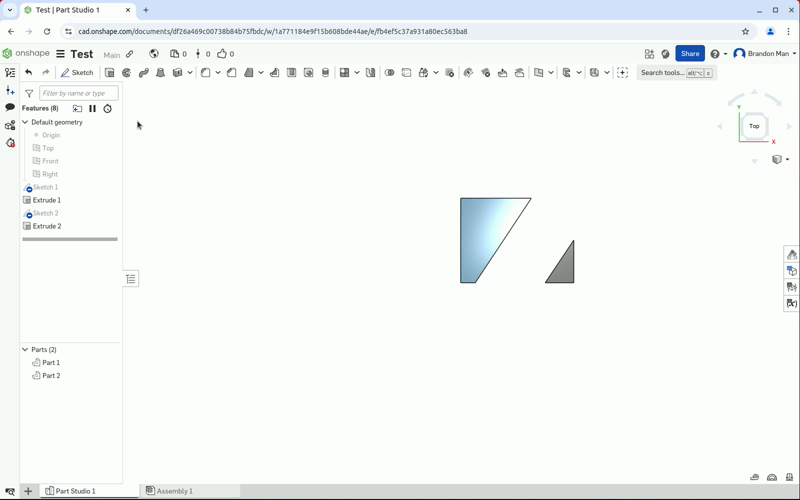
key(shift+h)
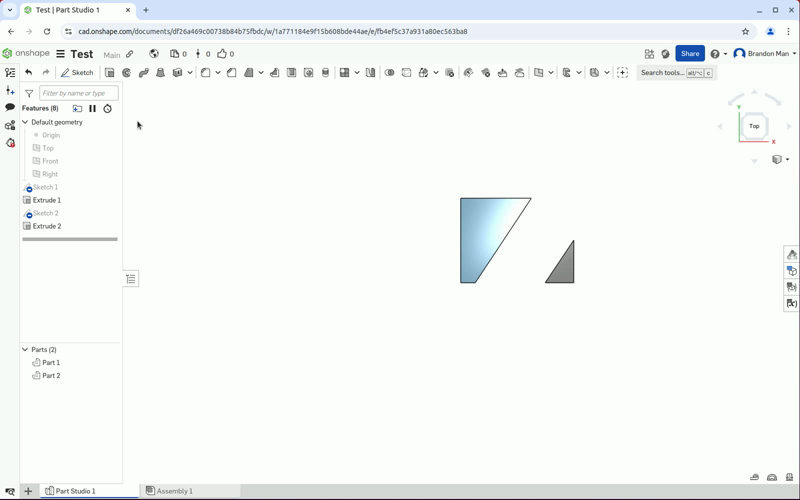
key(shift+h)
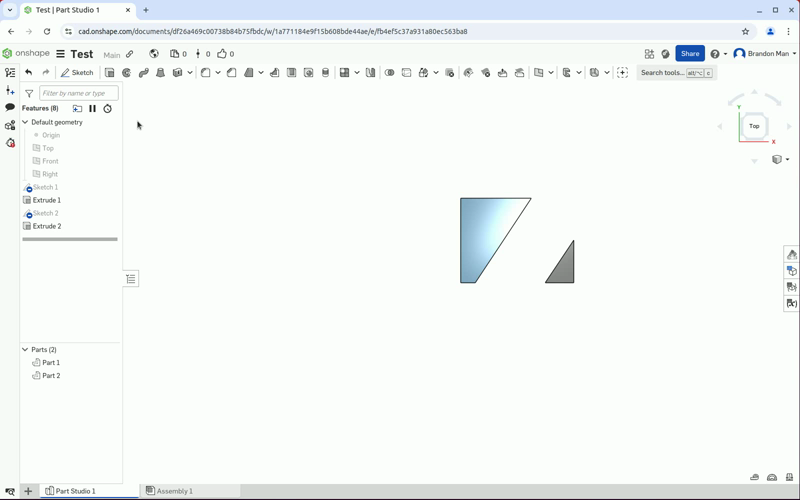
mouse_move(73, 189)
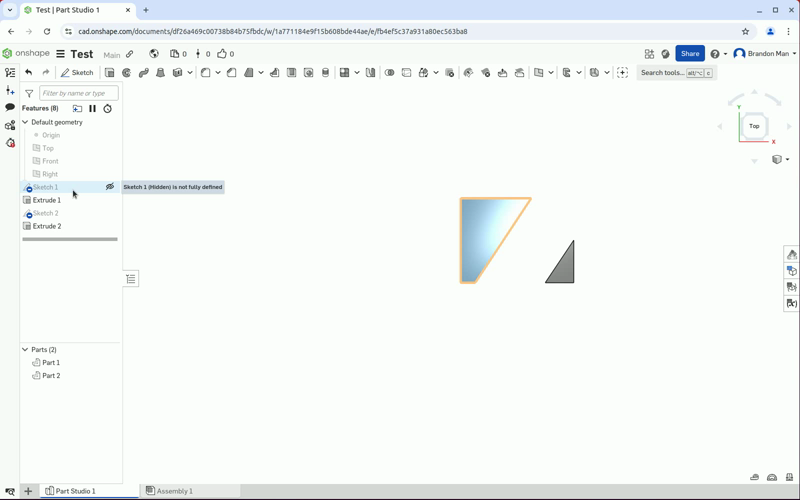
click(73, 189)
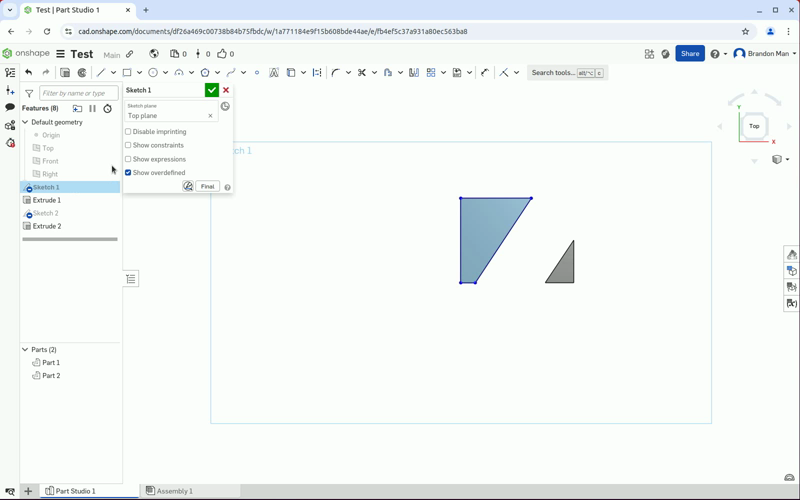
mouse_move(229, 92)
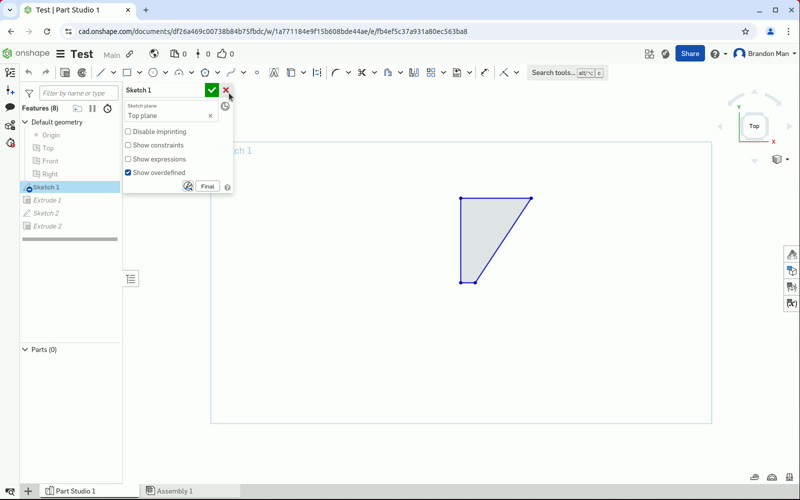
click(229, 92)
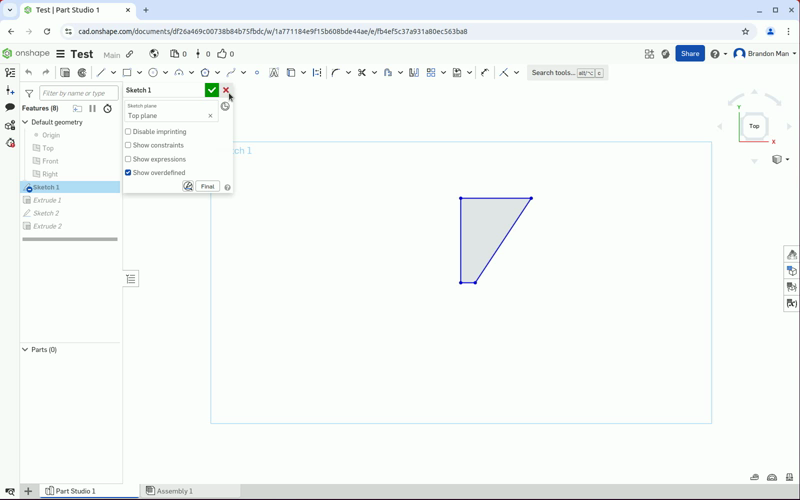
key(shift+s)
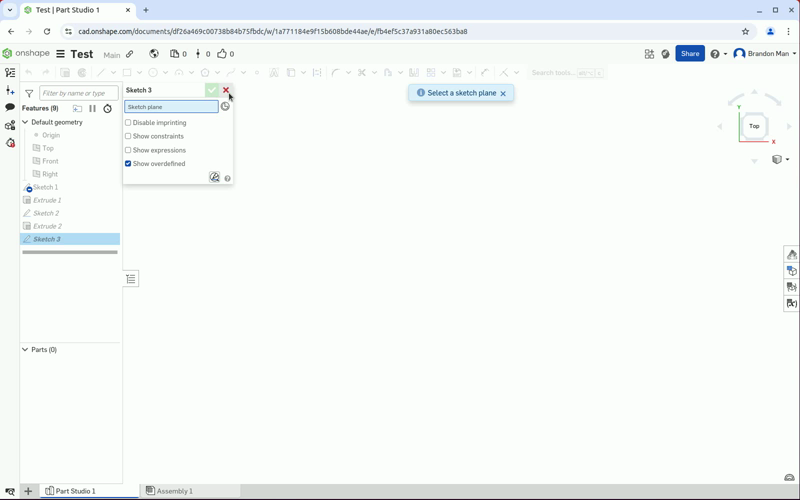
mouse_move(73, 150)
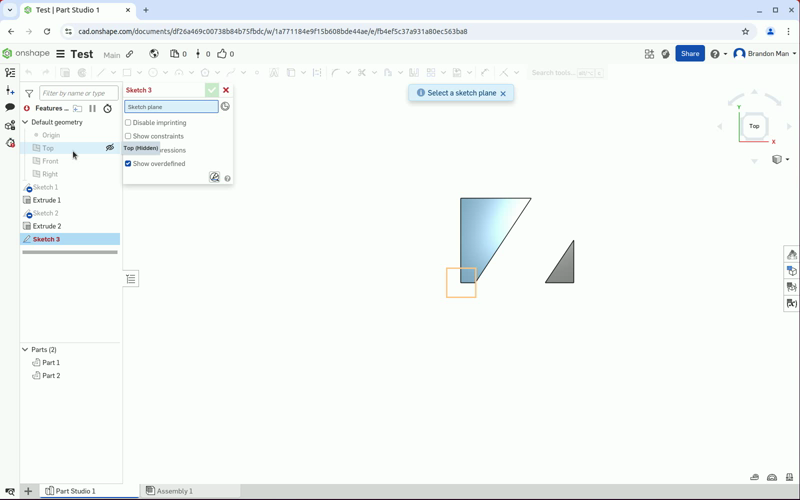
click(73, 150)
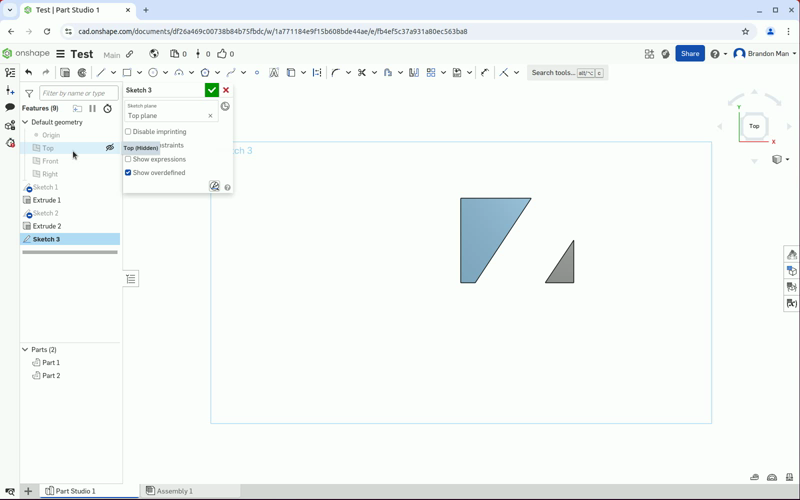
mouse_move(73, 352)
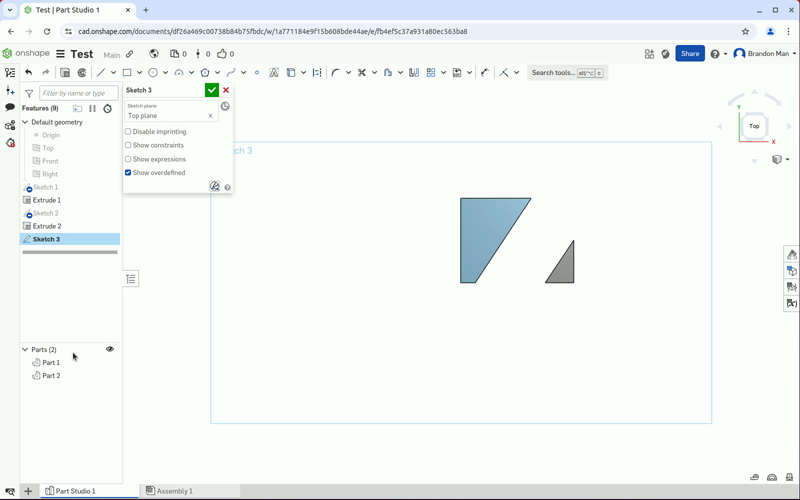
key(y)
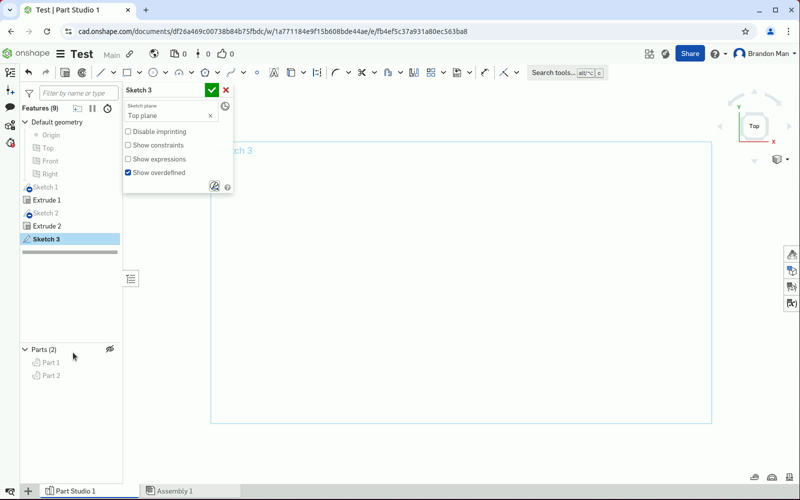
key(l)
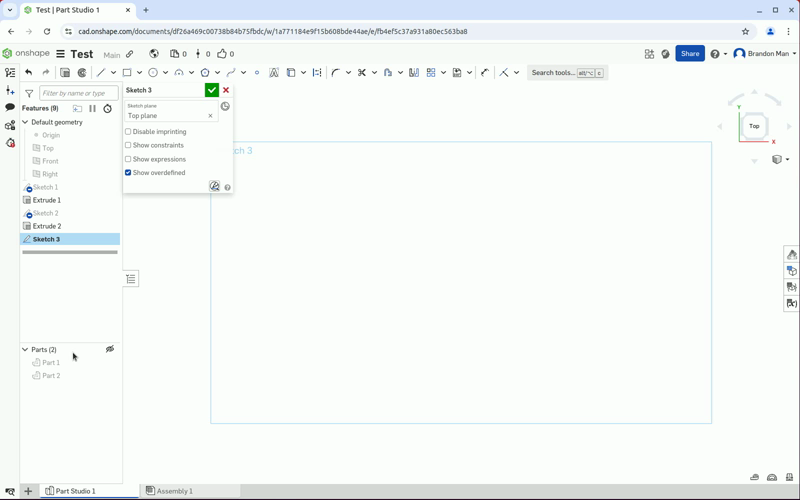
key_down(shift)
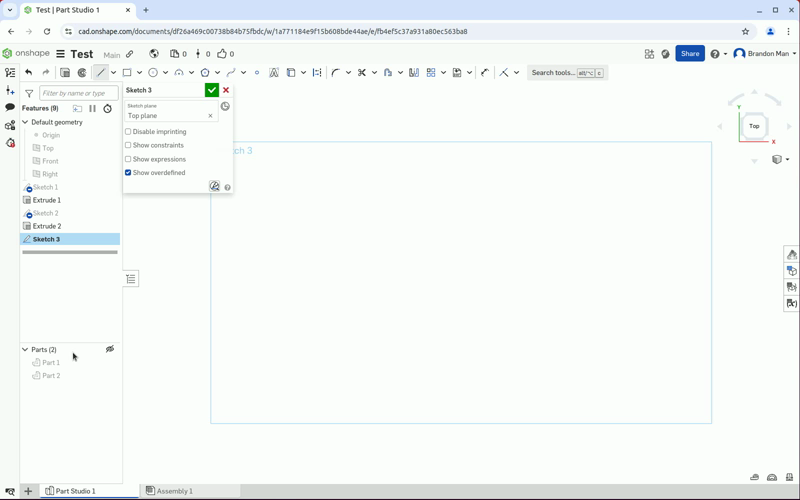
mouse_move(474, 282)
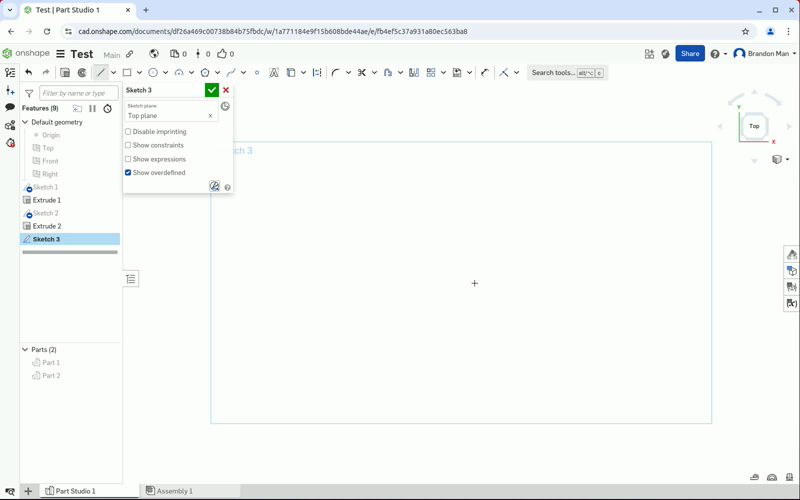
click(474, 282)
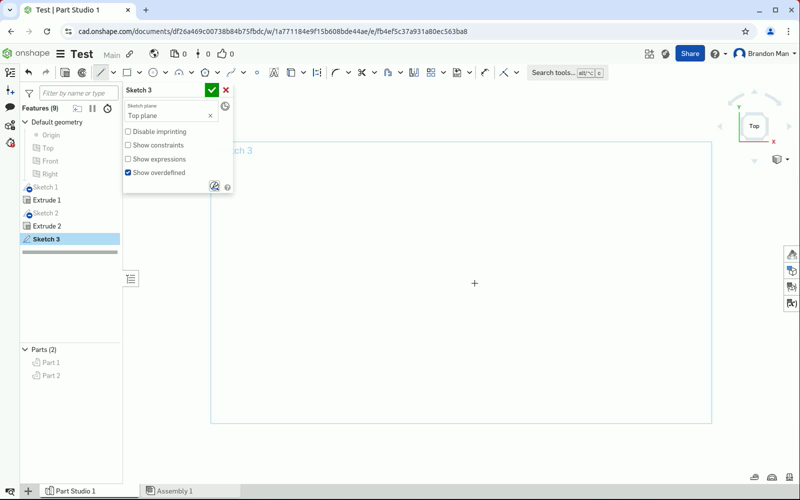
key_up(shift)
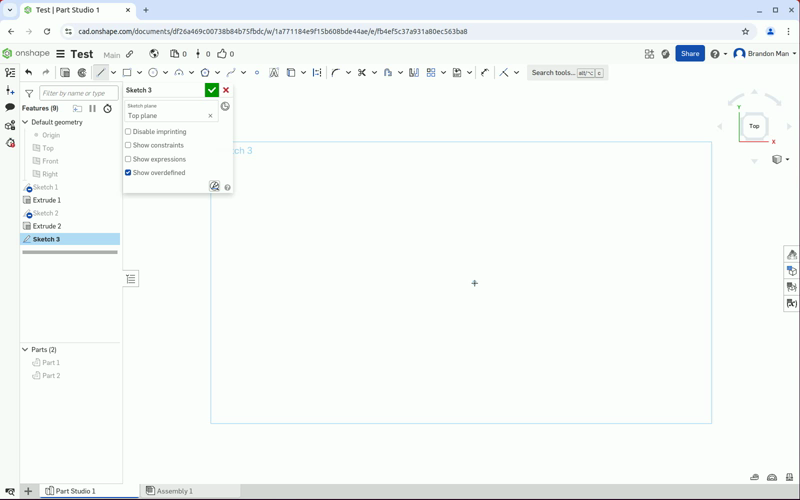
key_down(shift)
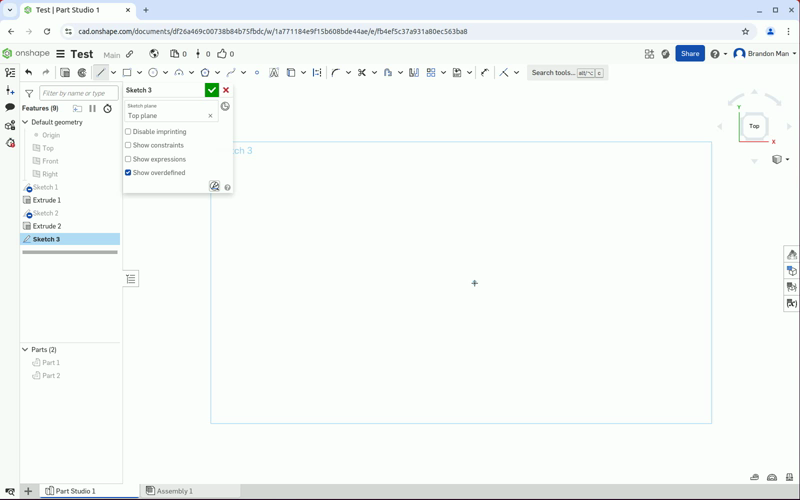
mouse_move(545, 282)
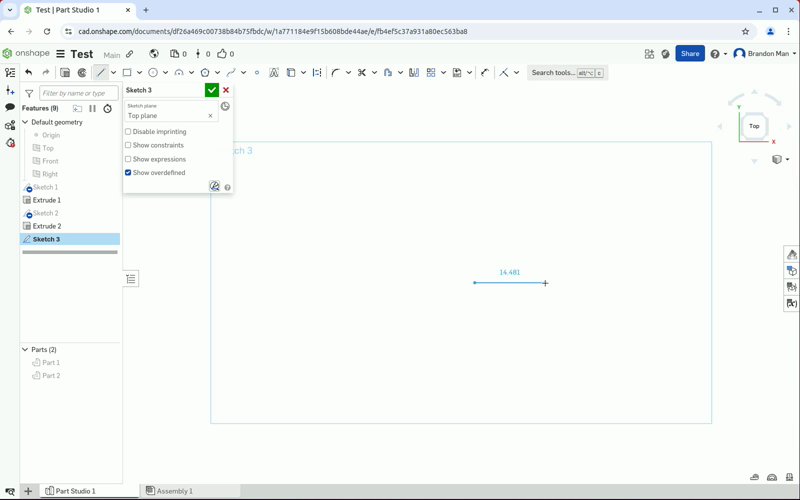
click(545, 282)
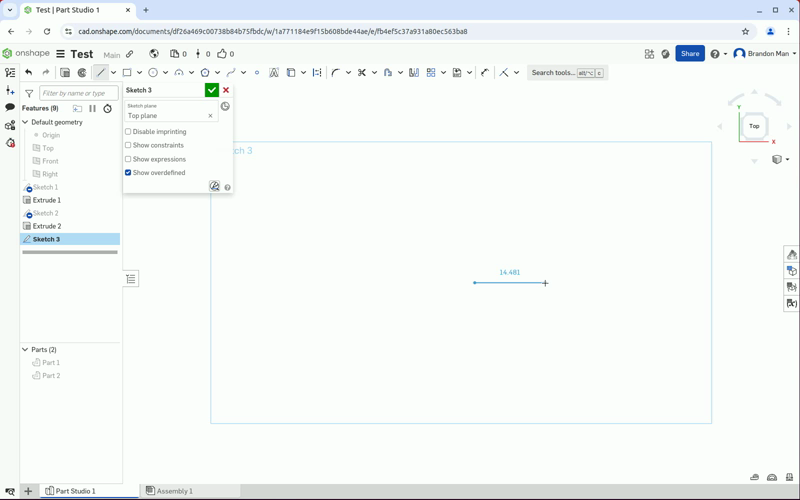
key_up(shift)
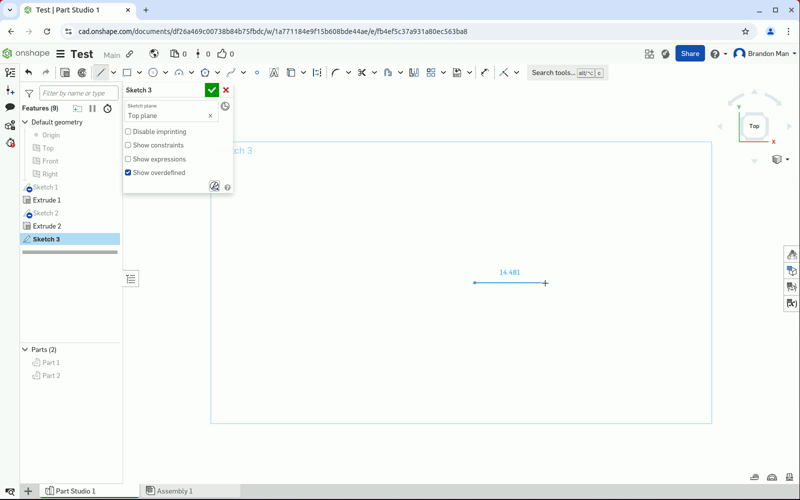
key_down(shift)
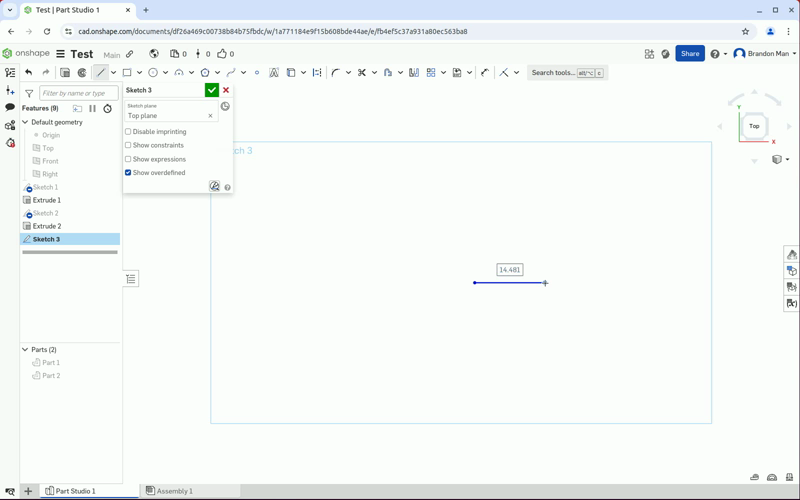
mouse_move(575, 282)
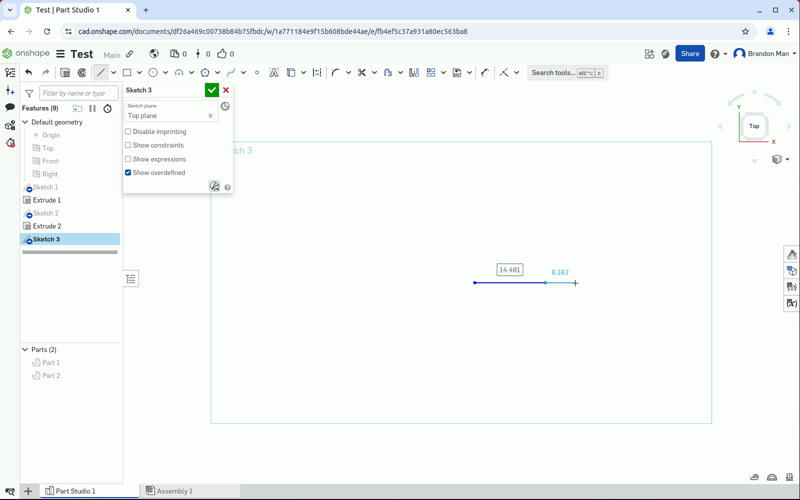
mouse_move(573, 240)
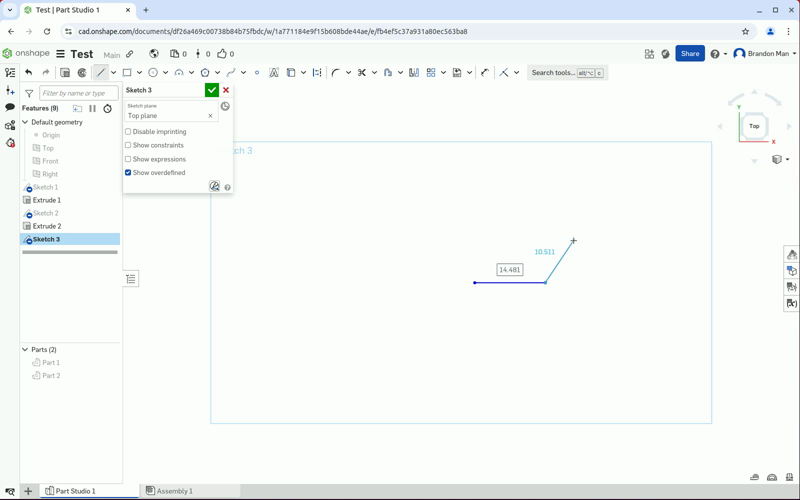
click(573, 240)
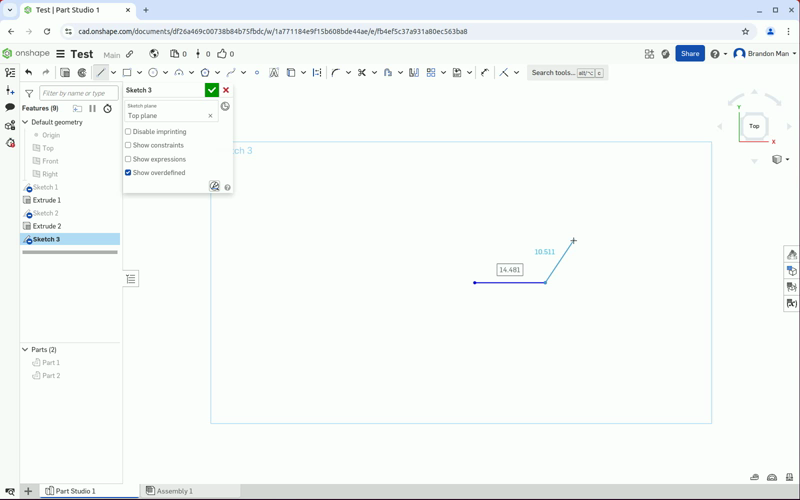
key_up(shift)
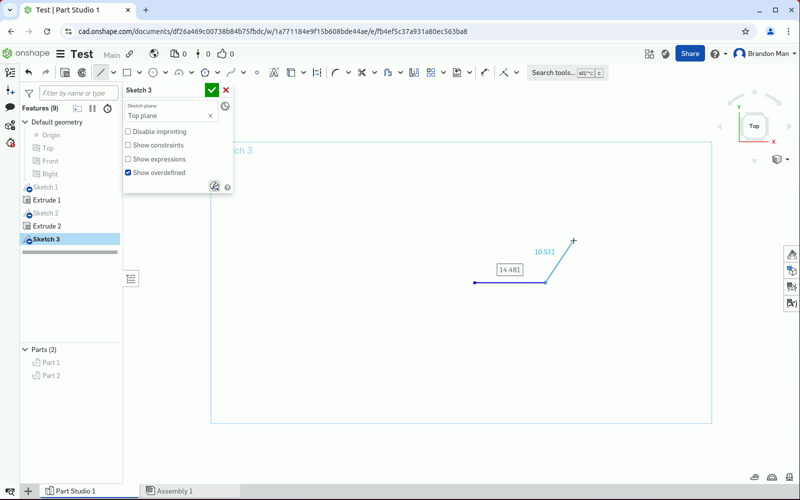
key_down(shift)
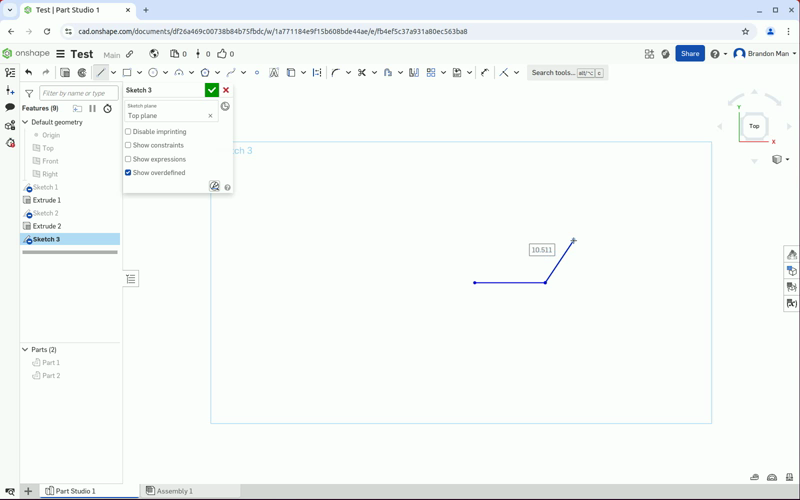
mouse_move(589, 240)
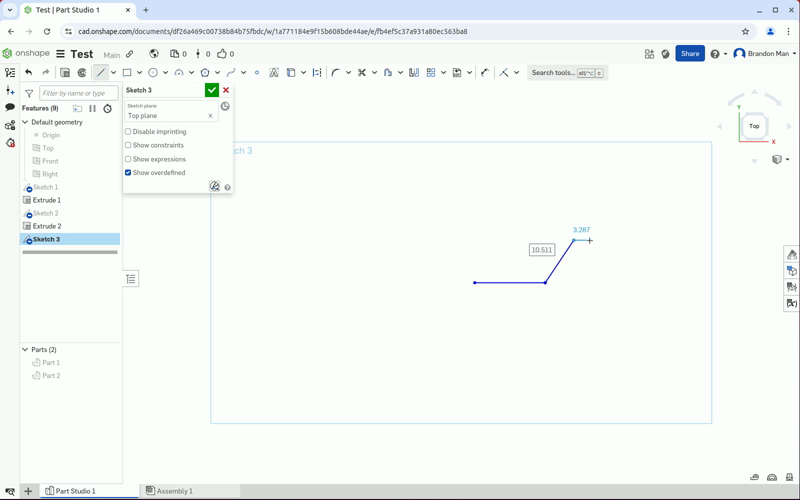
mouse_move(573, 198)
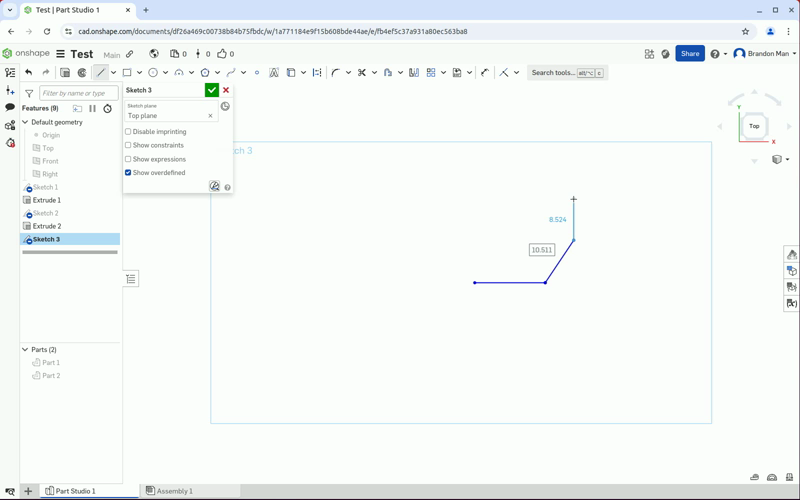
click(573, 198)
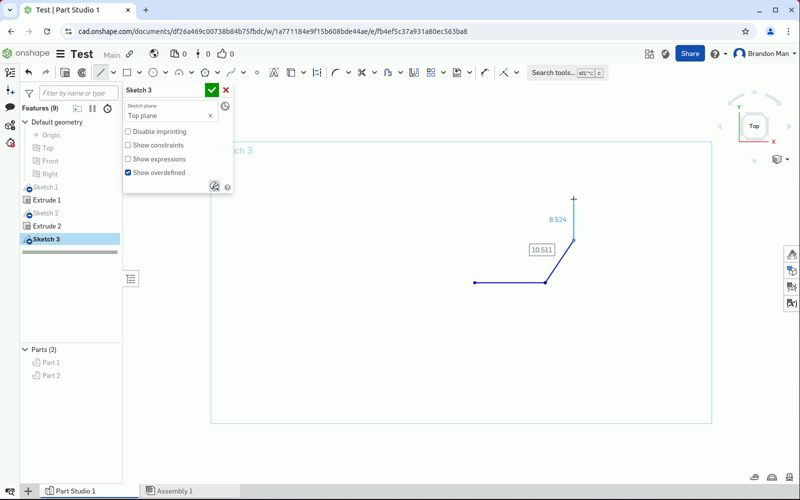
key_up(shift)
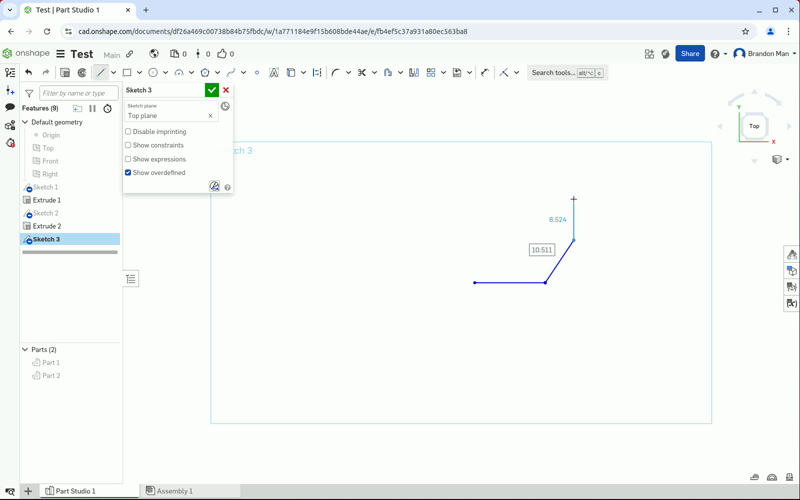
key_down(shift)
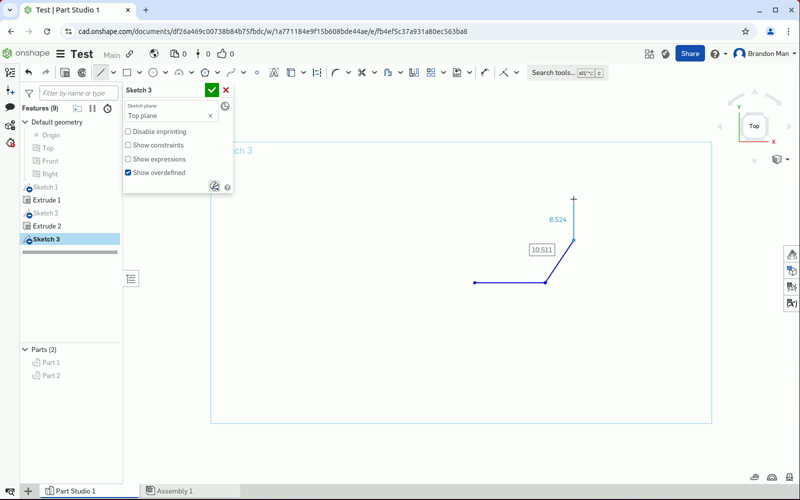
mouse_move(589, 198)
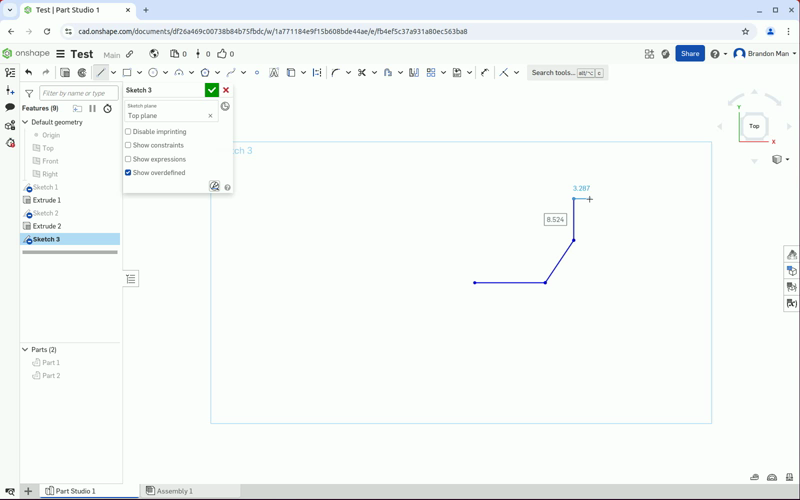
mouse_move(531, 198)
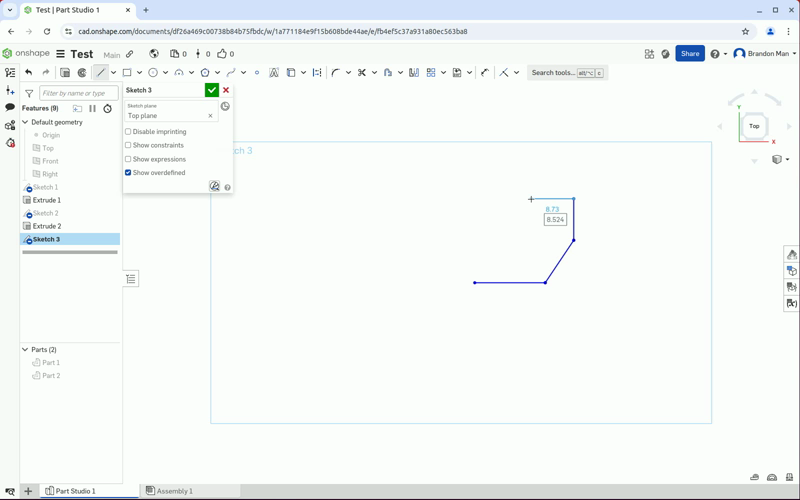
click(531, 198)
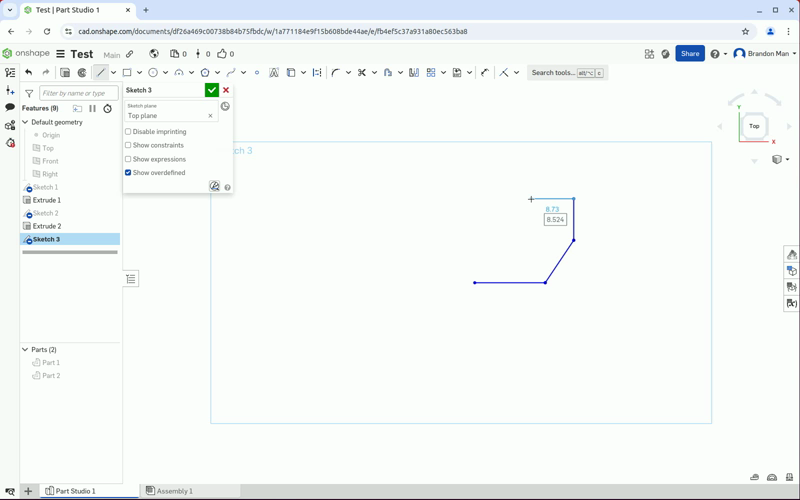
key_up(shift)
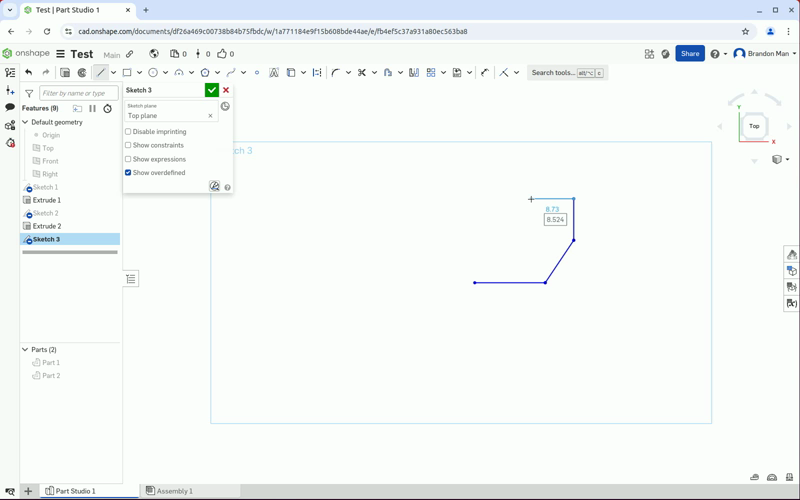
key_down(shift)
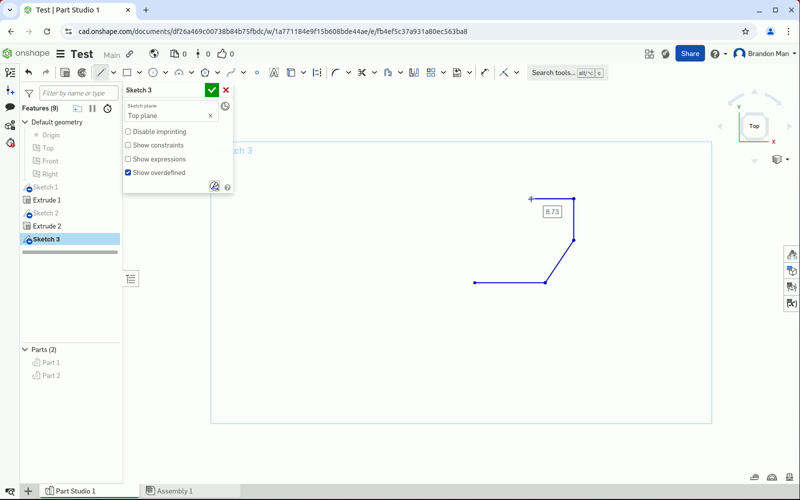
mouse_move(474, 282)
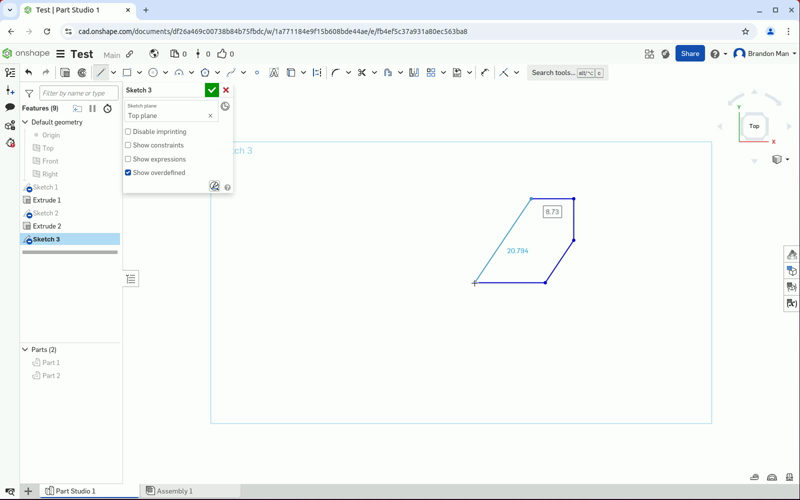
key_up(shift)
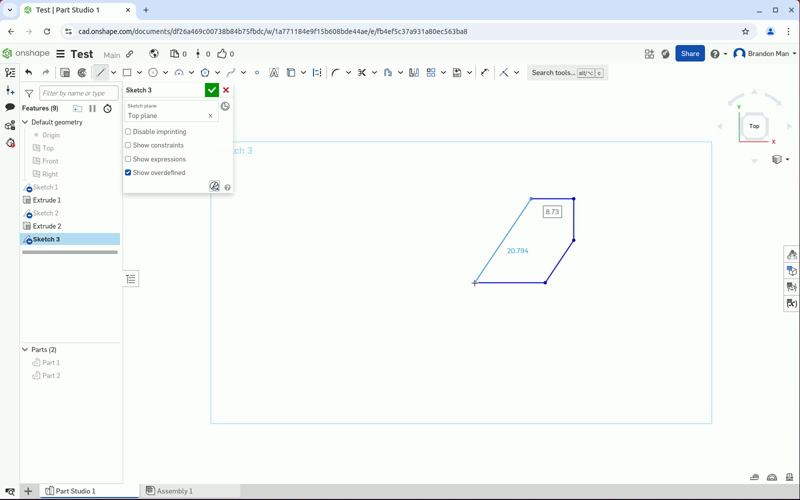
click(474, 282)
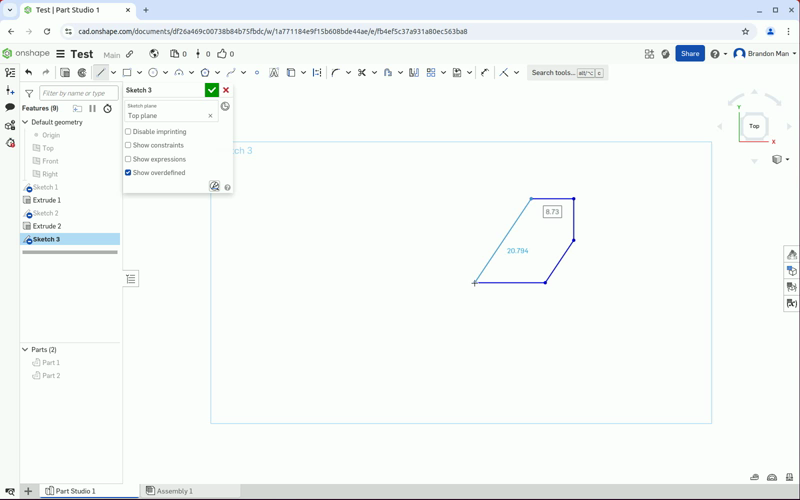
key(esc)
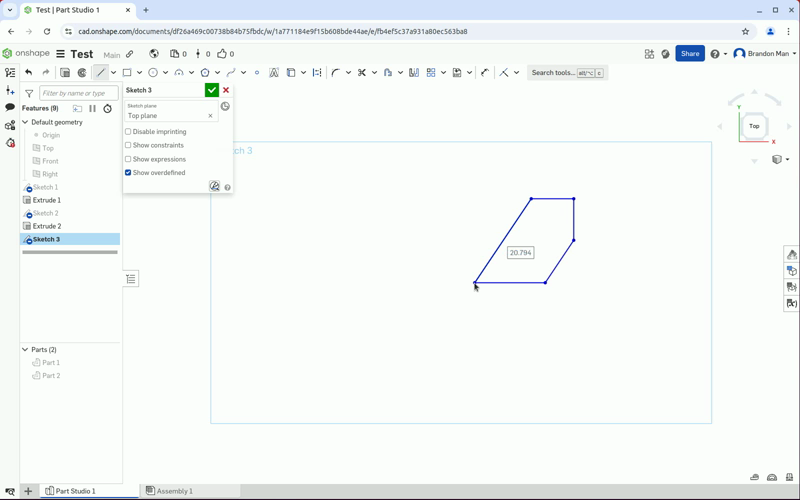
mouse_move(531, 221)
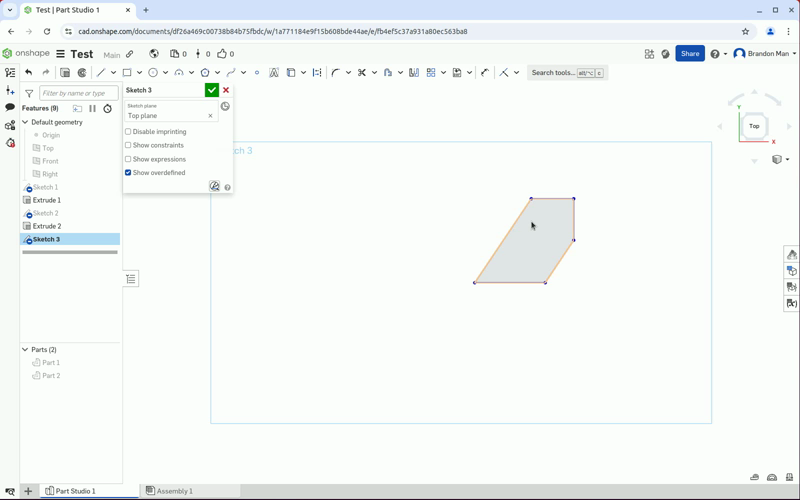
click(531, 221)
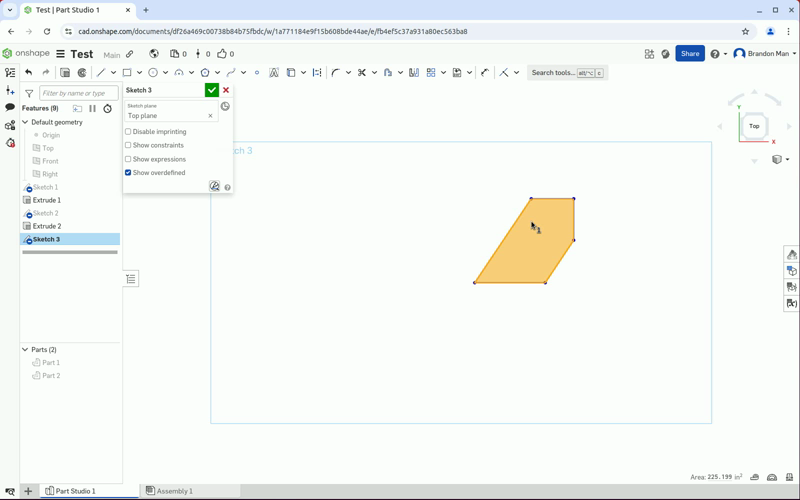
mouse_move(73, 352)
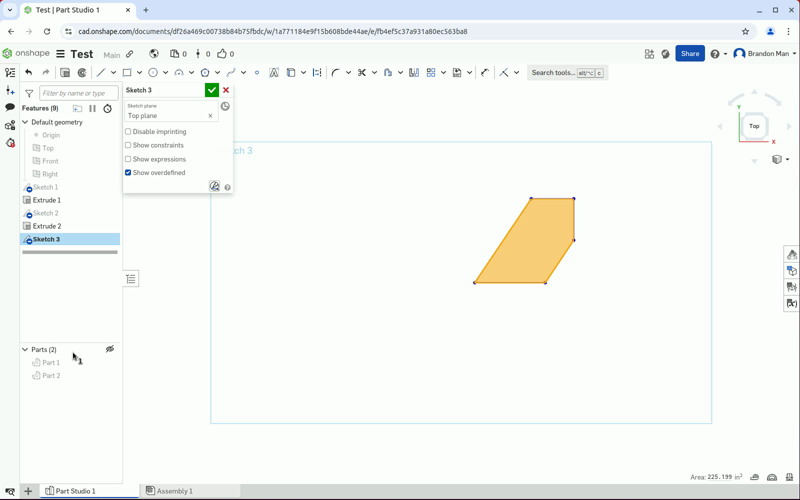
key(shift+y)
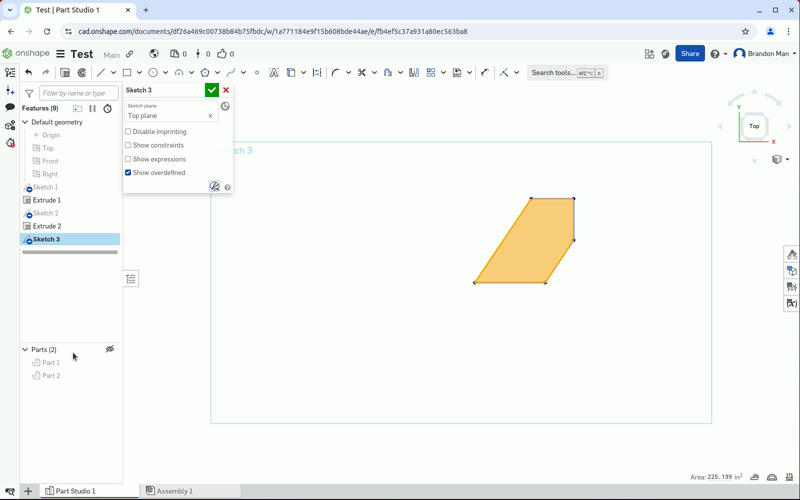
key(shift+e)
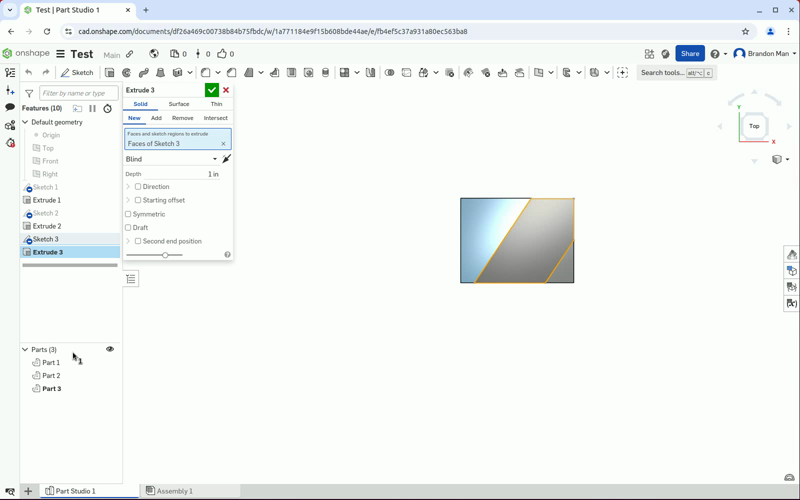
mouse_move(143, 106)
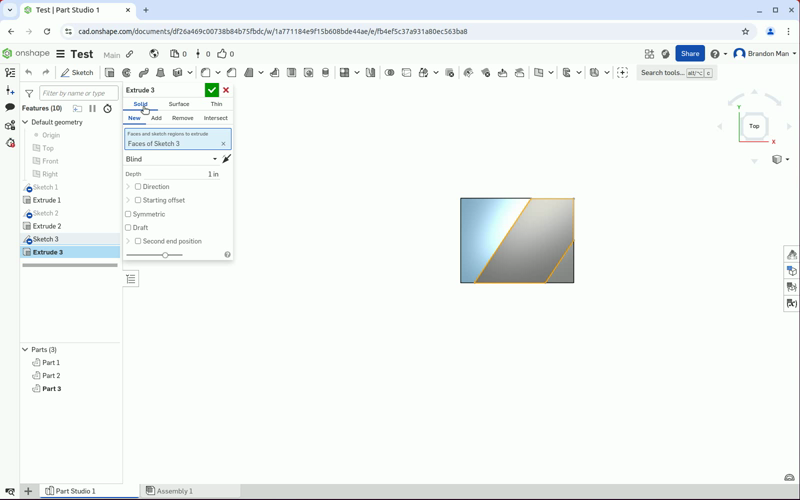
click(143, 106)
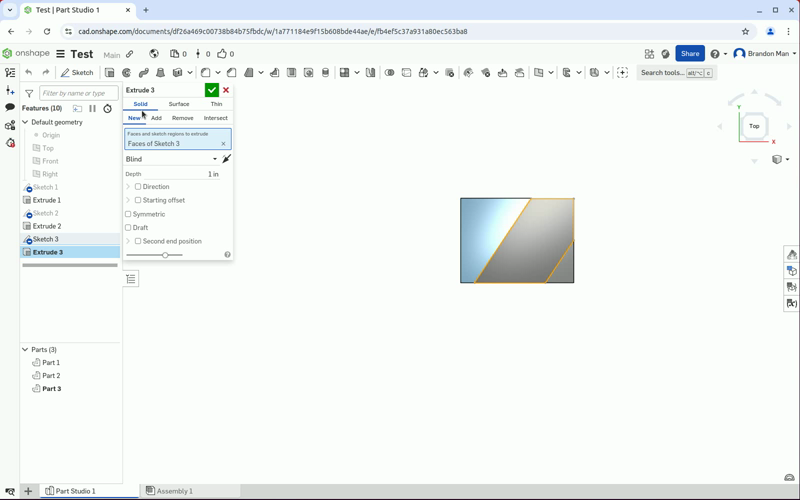
mouse_move(137, 120)
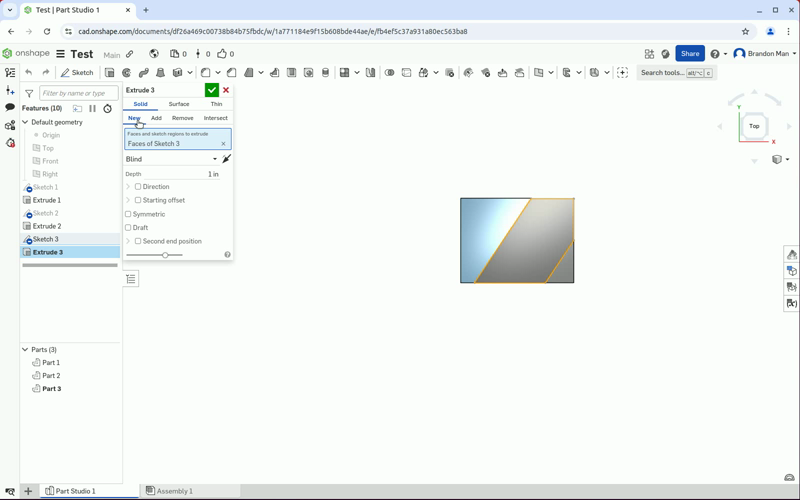
click(137, 120)
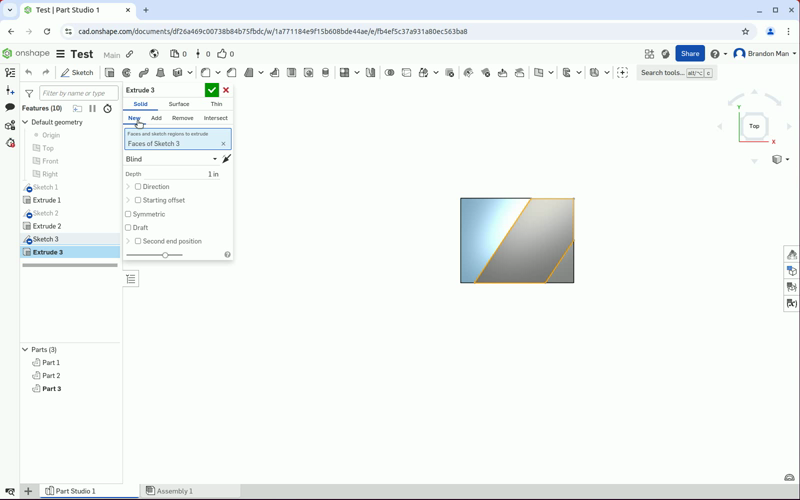
key(tab, 4)
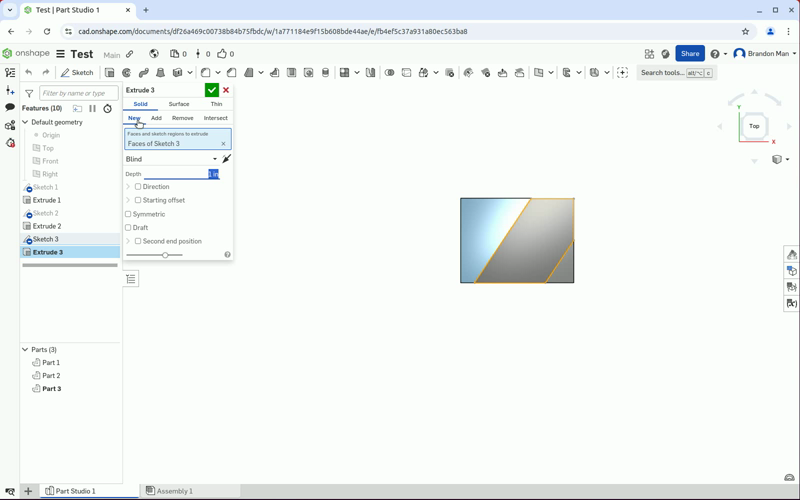
text(5.777)
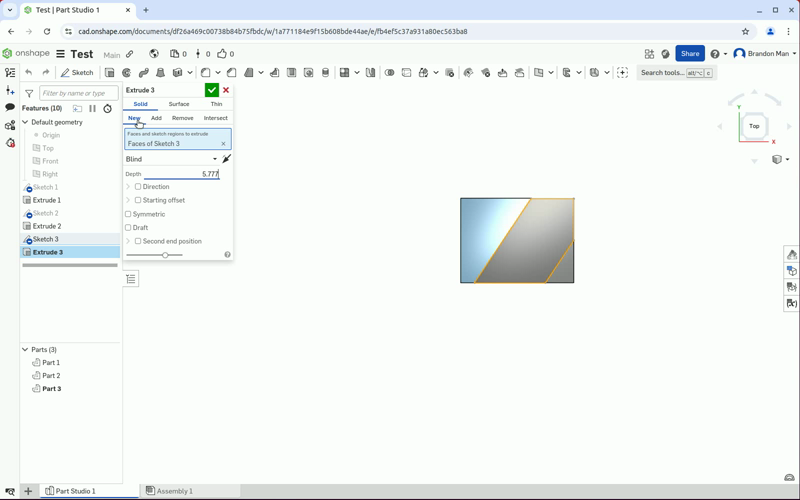
key(enter)
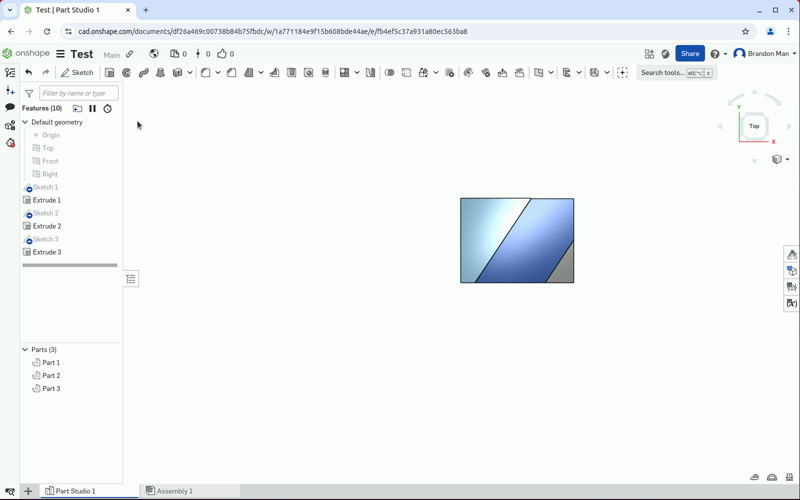
key(shift+h)
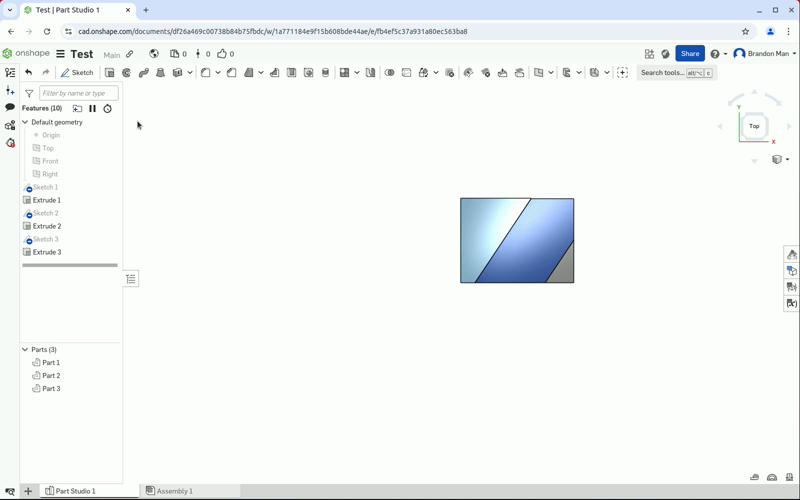
key(shift+h)
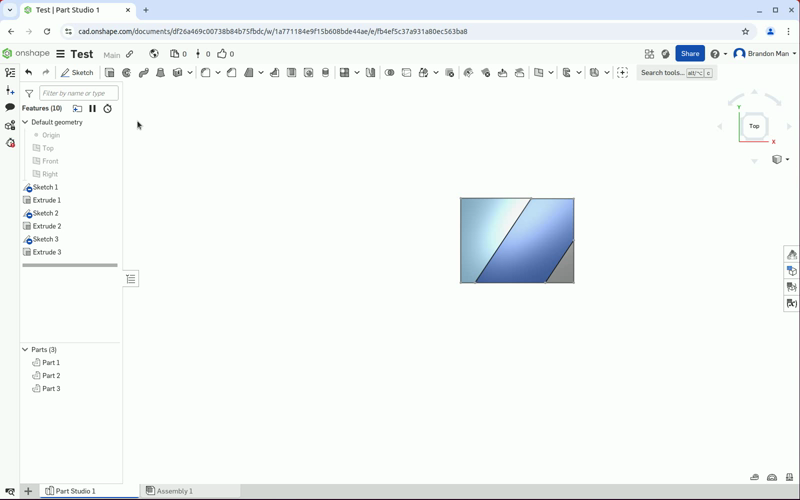
key(shift+7)
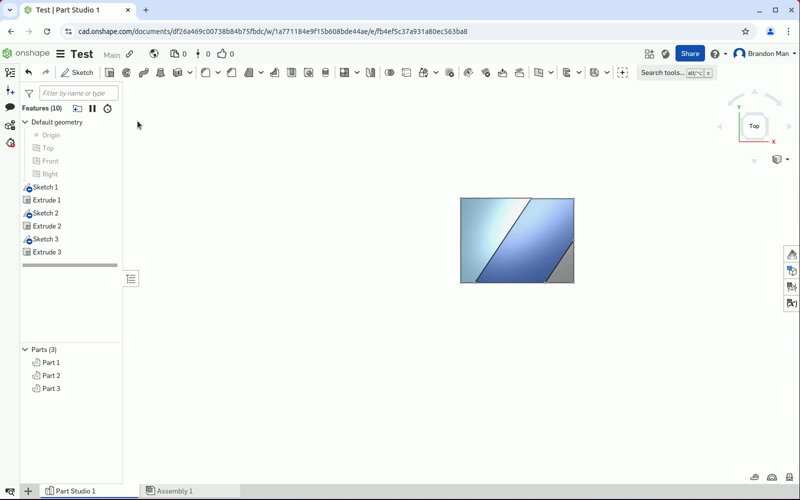
key(up, 3)
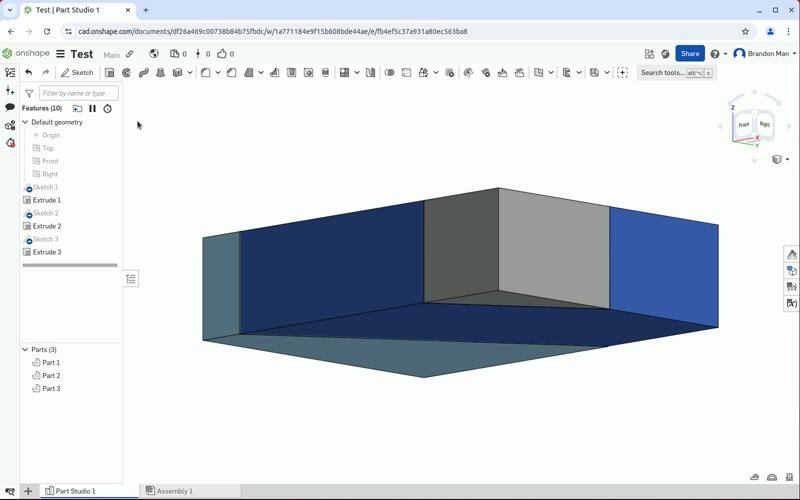
key(left, 3)
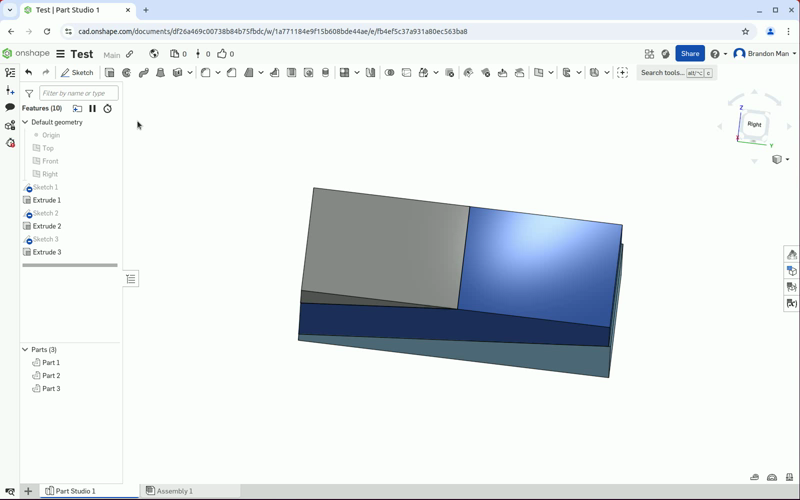
key(right, 3)
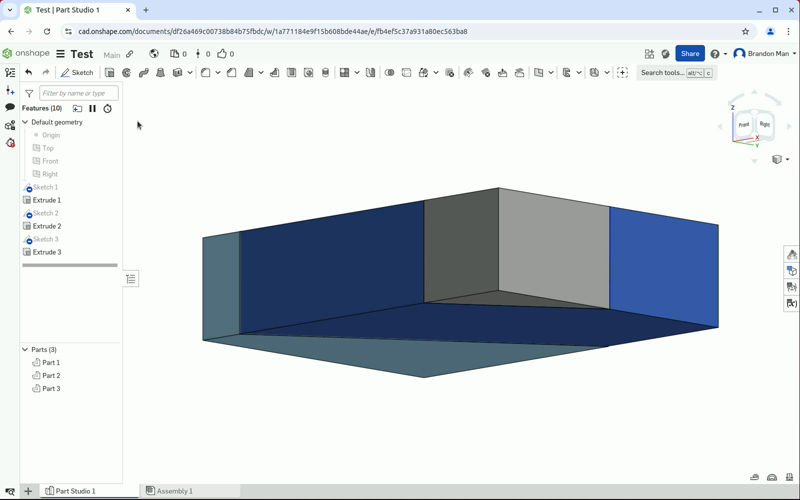
key(down, 3)
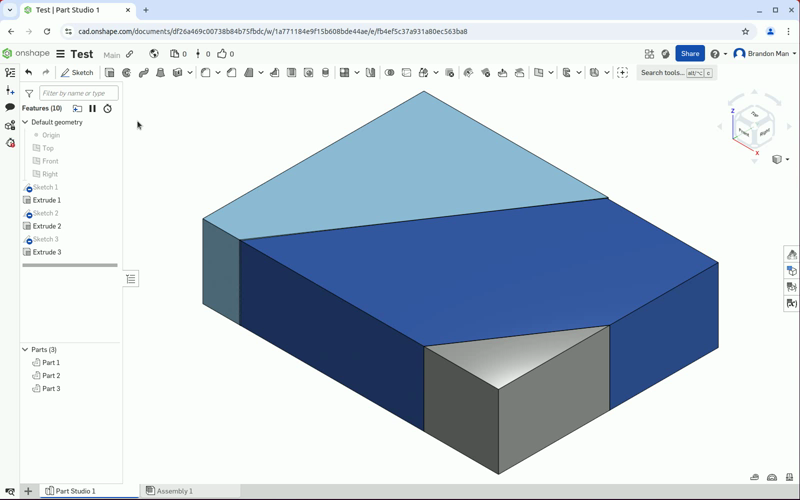
mouse_move(73, 189)
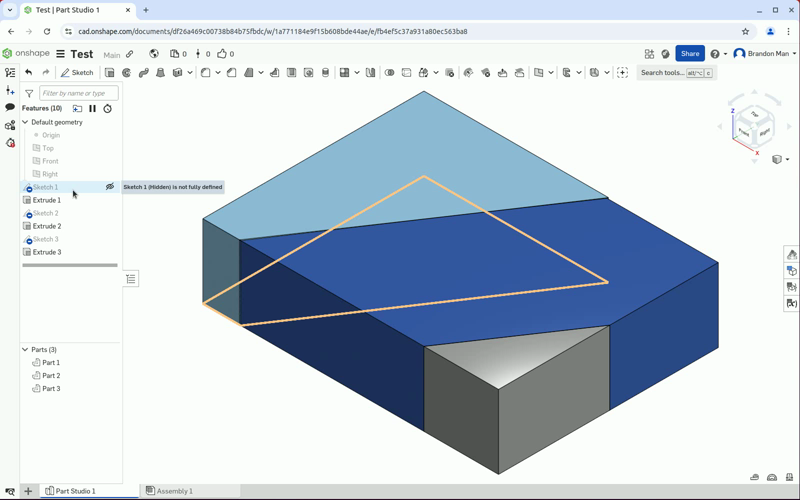
click(73, 189)